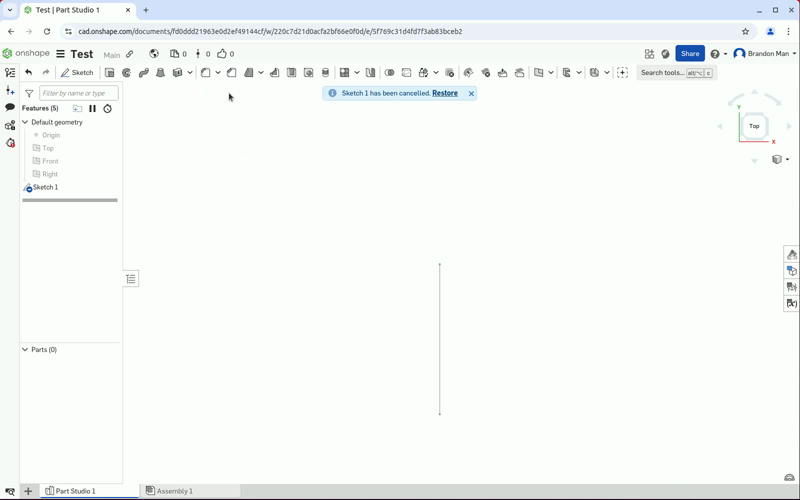
key(shift+h)
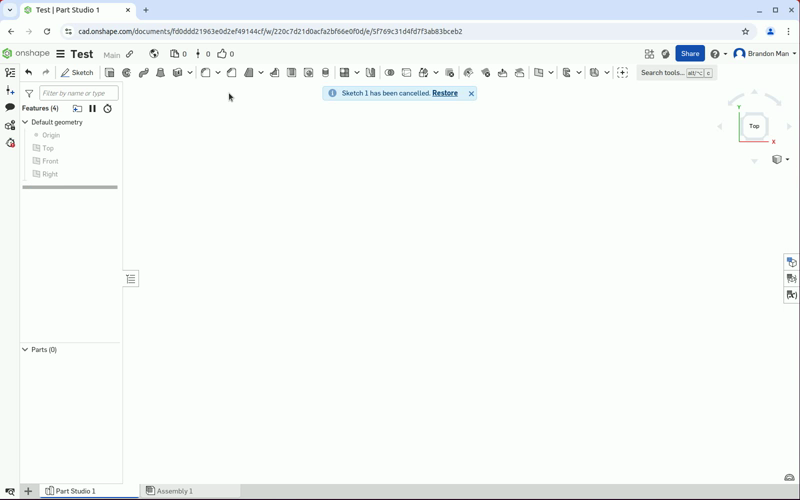
mouse_move(73, 352)
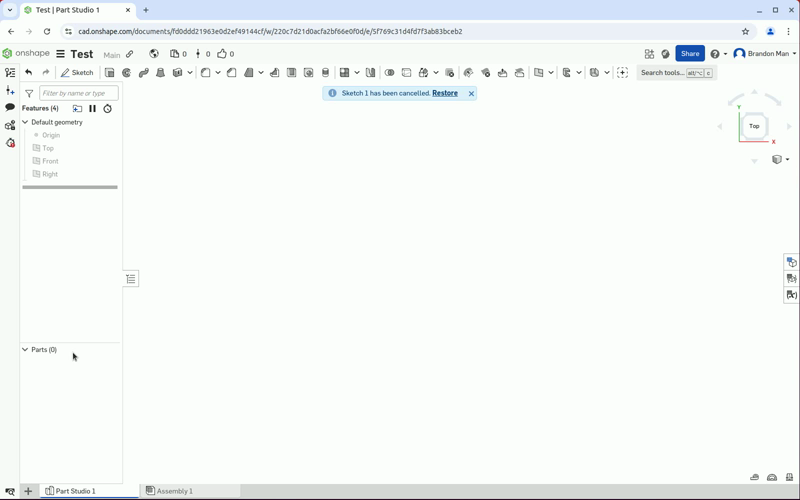
key(y)
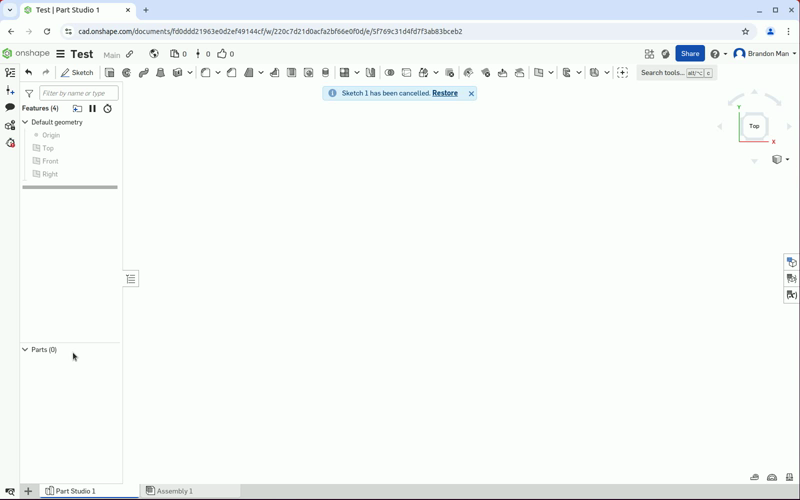
key(shift+p)
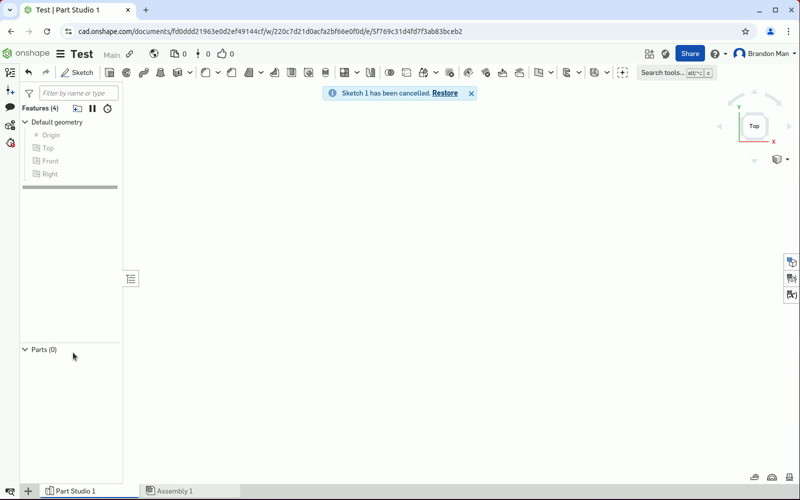
key(space)
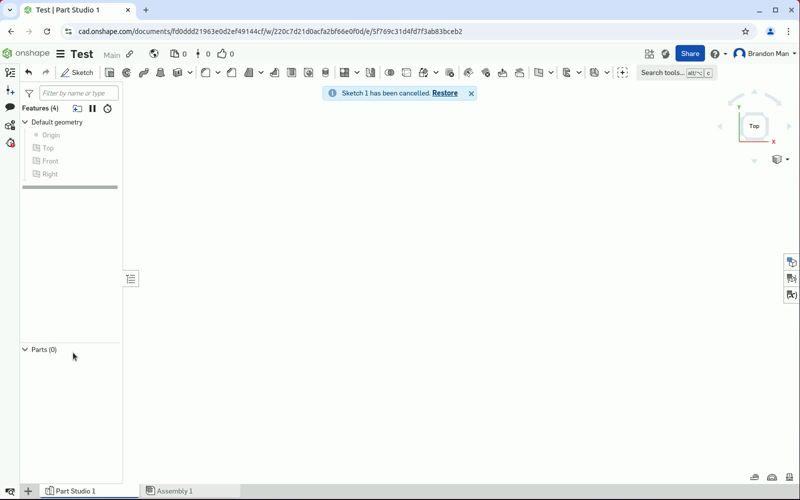
key_down(shift)
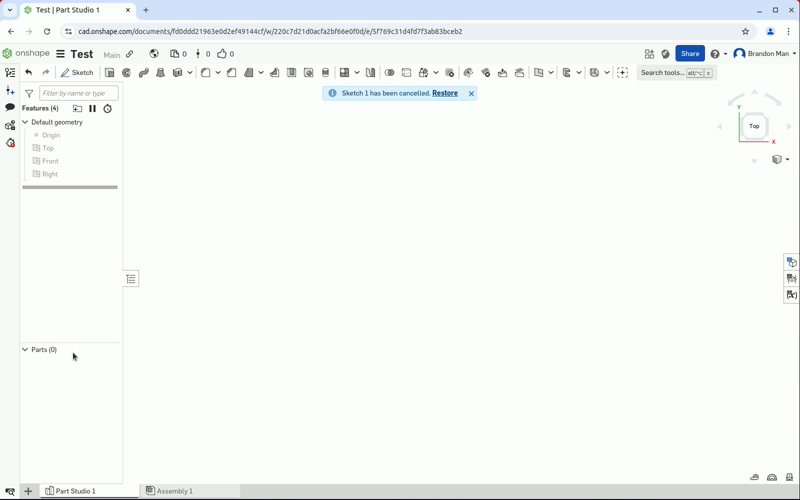
key(up)
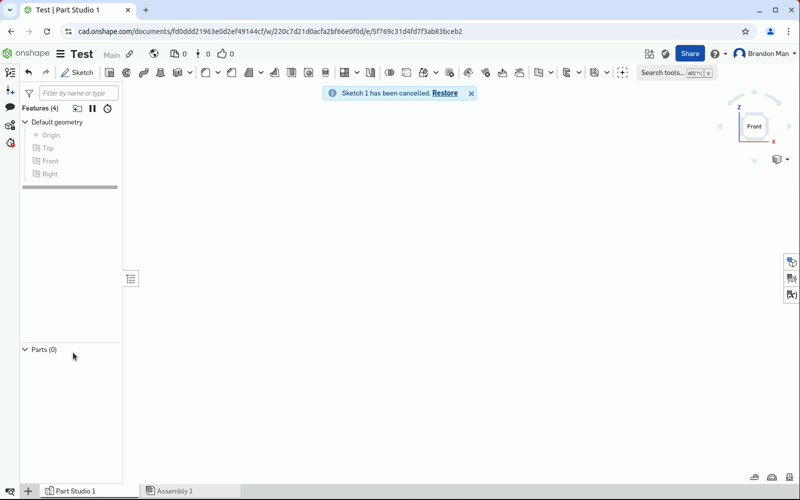
key_up(shift)
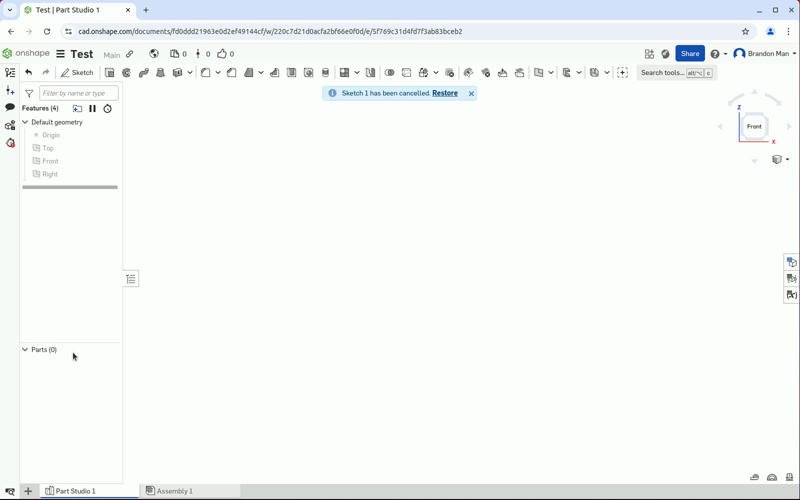
mouse_move(73, 352)
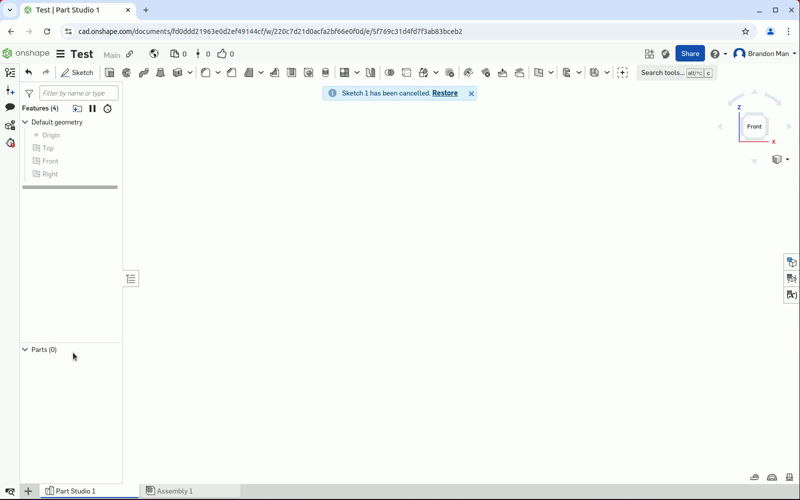
key(shift+y)
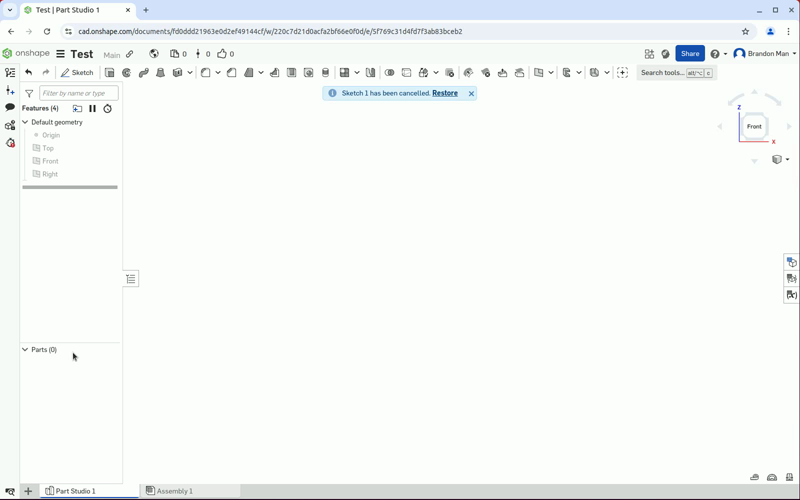
key(shift+s)
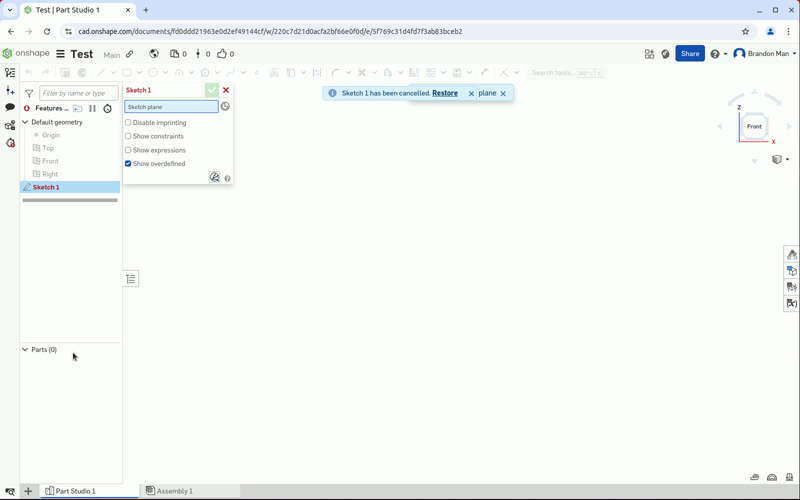
mouse_move(73, 163)
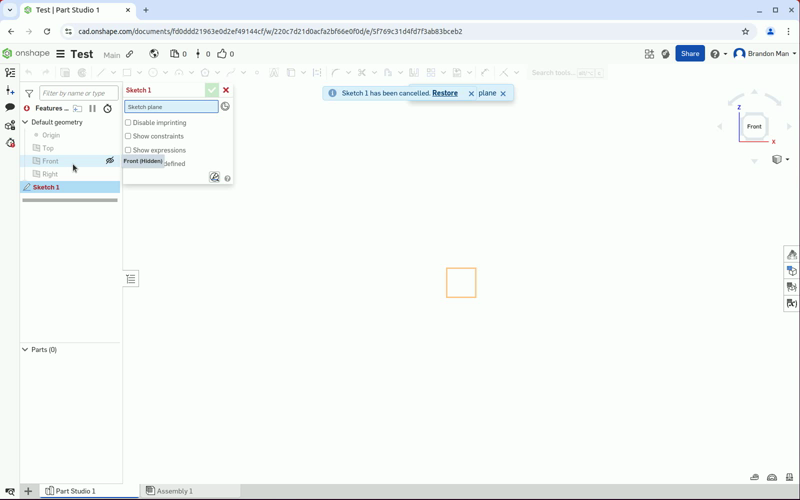
click(73, 163)
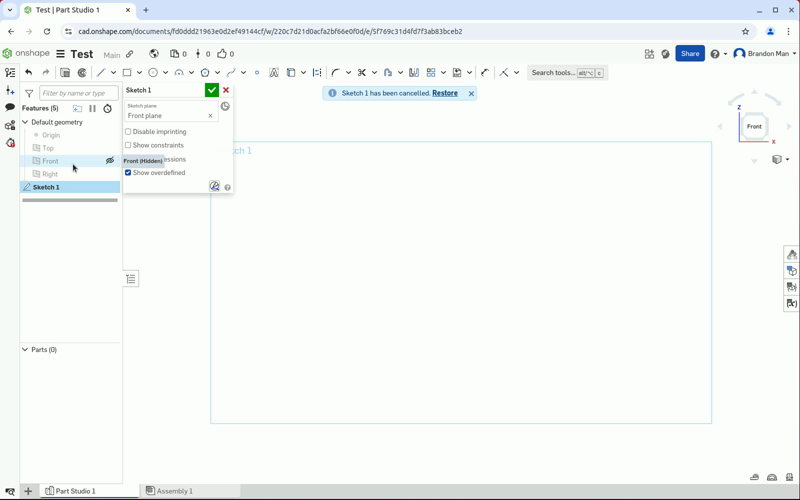
mouse_move(73, 352)
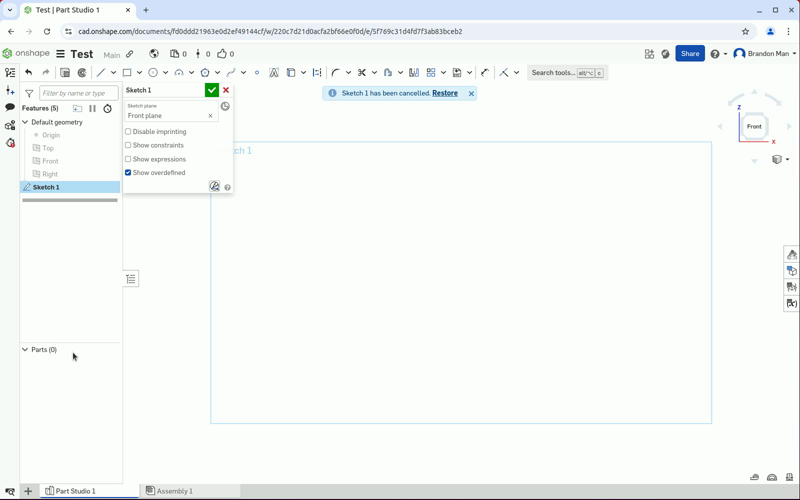
key(y)
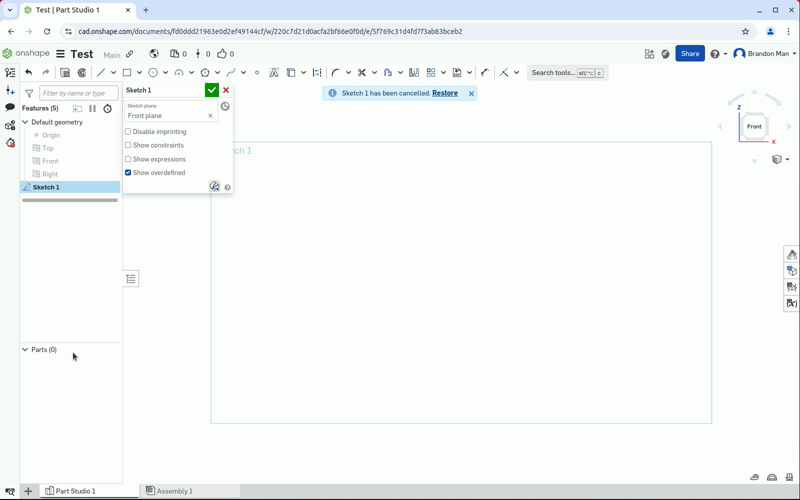
key(l)
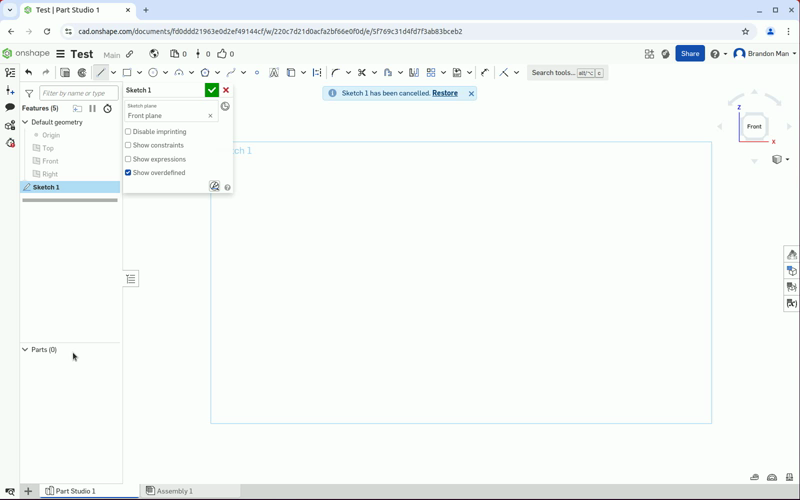
key_down(shift)
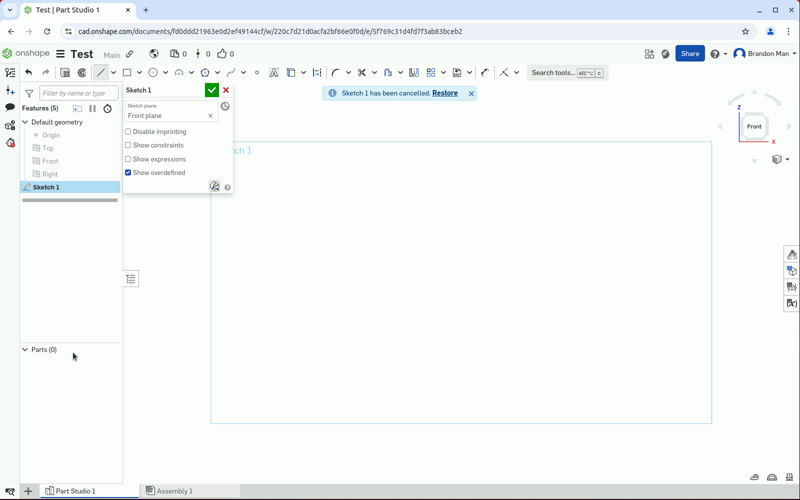
mouse_move(468, 215)
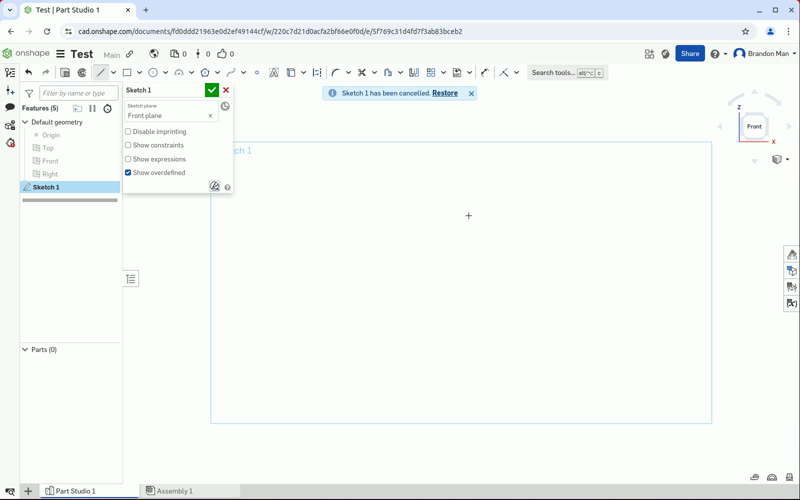
click(468, 215)
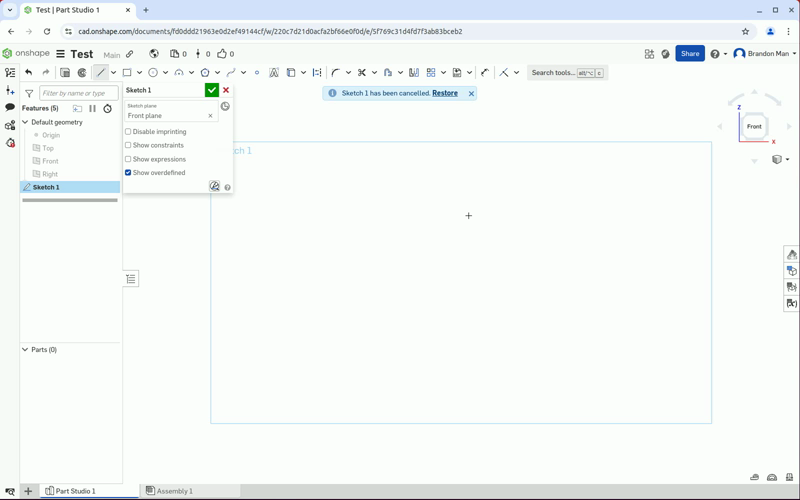
key_up(shift)
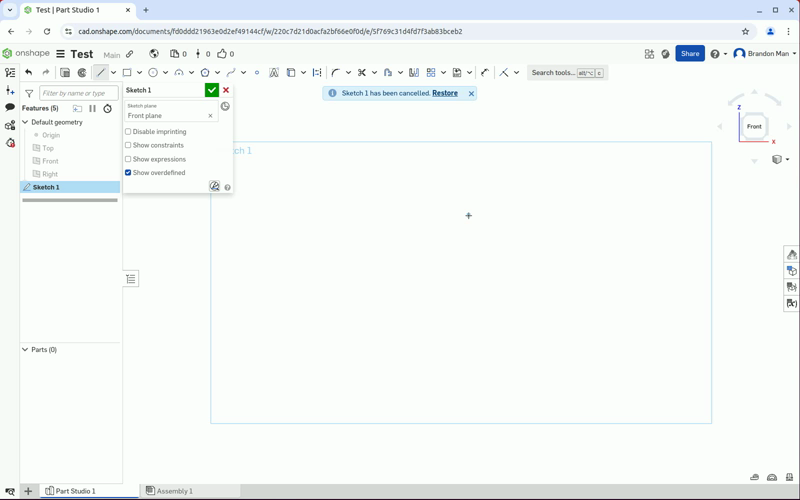
key_down(shift)
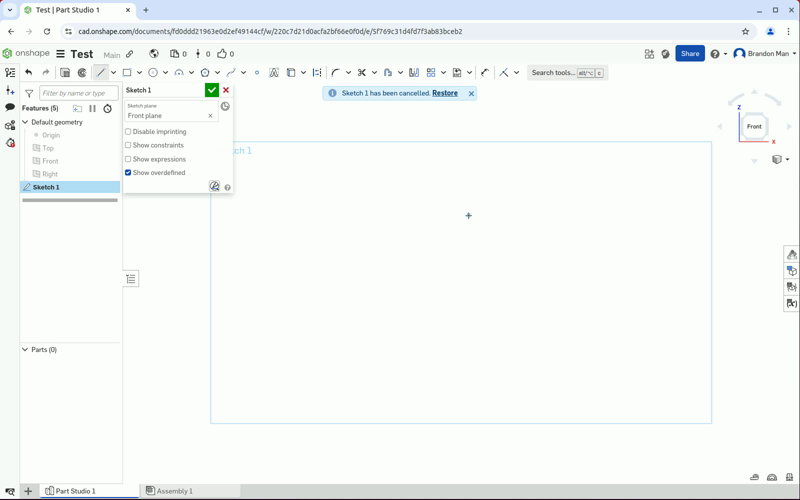
mouse_move(498, 215)
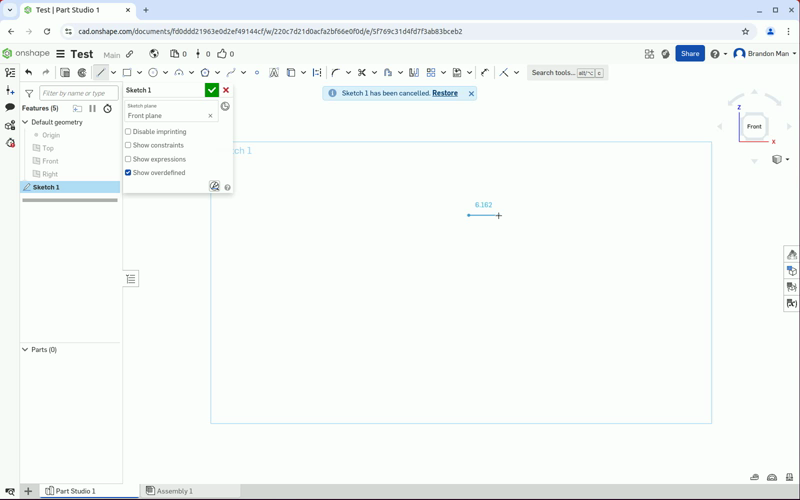
mouse_move(503, 215)
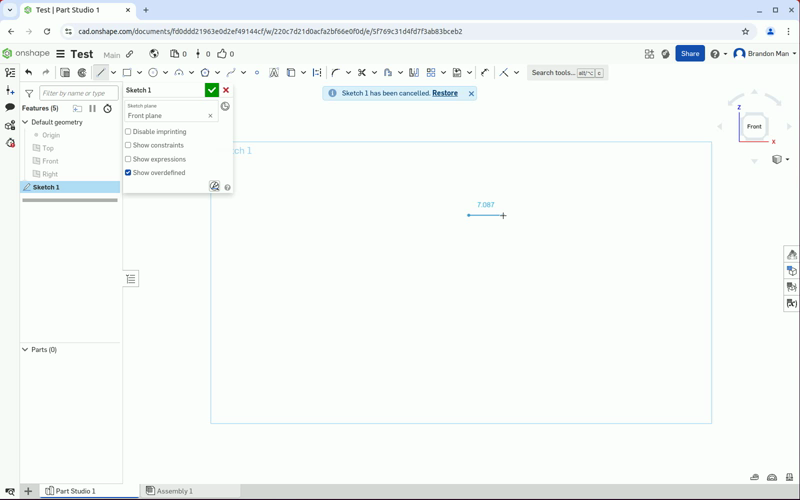
click(503, 215)
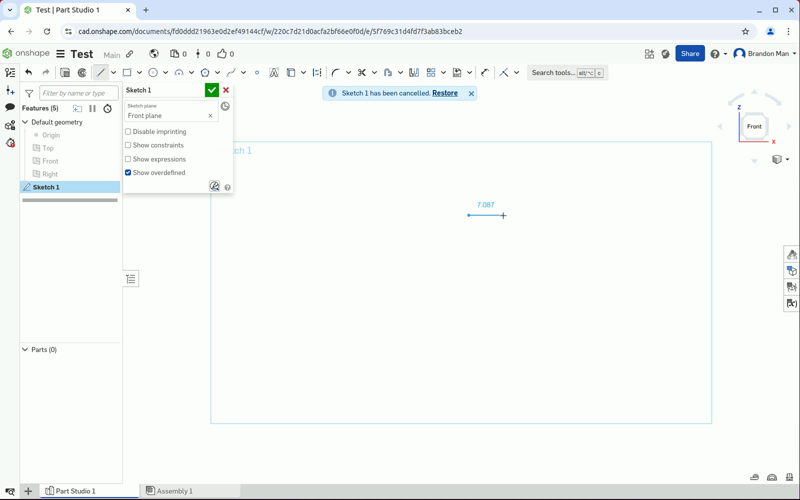
key_up(shift)
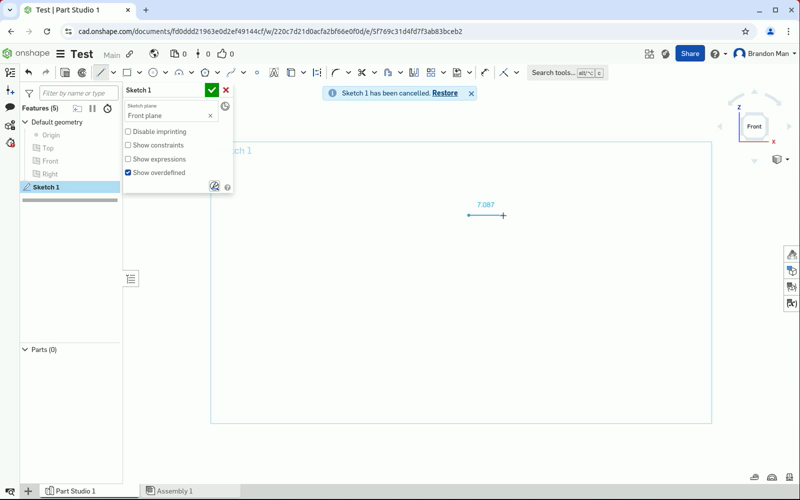
key_down(shift)
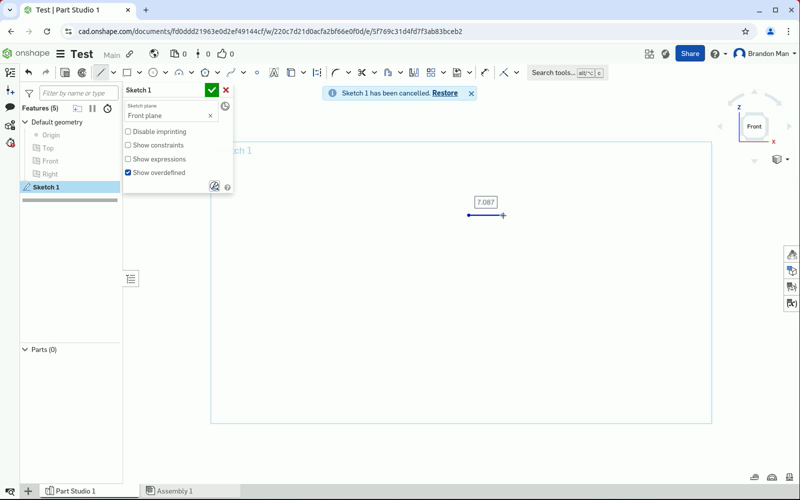
mouse_move(533, 215)
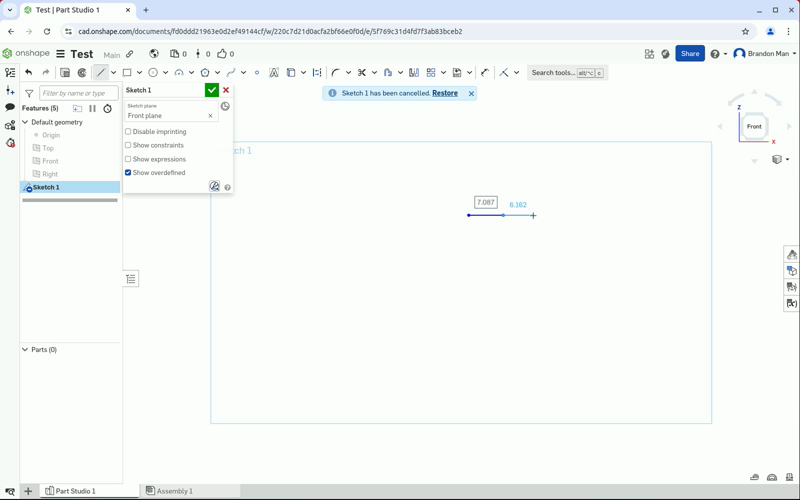
mouse_move(520, 182)
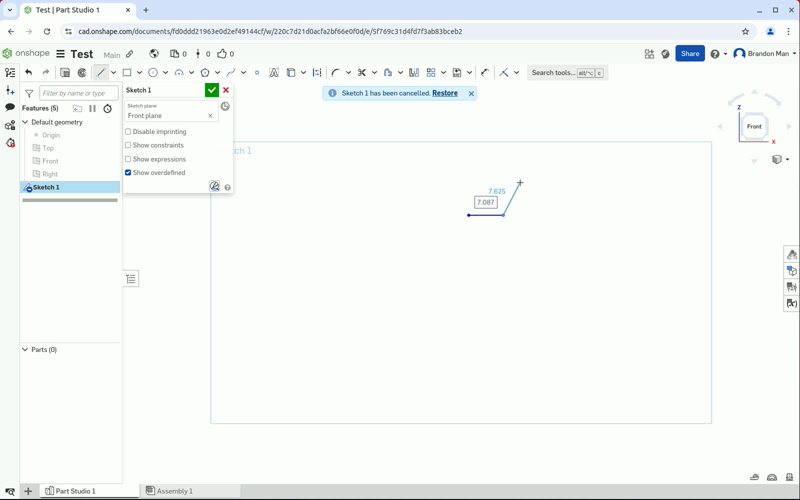
click(520, 182)
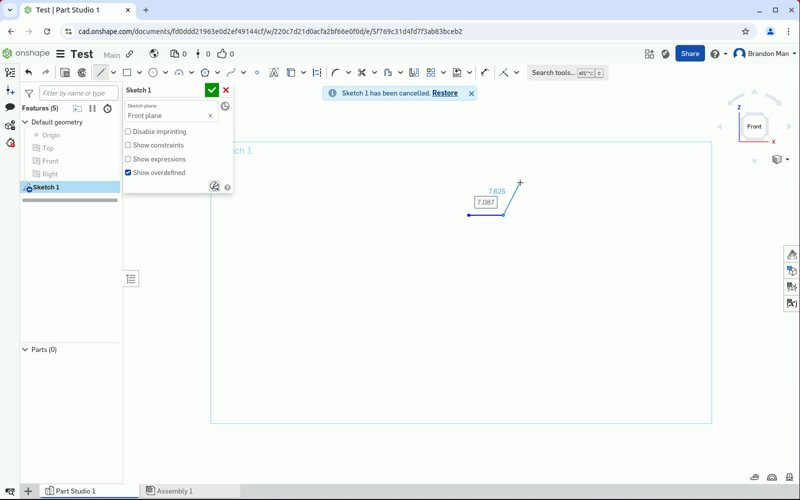
key_up(shift)
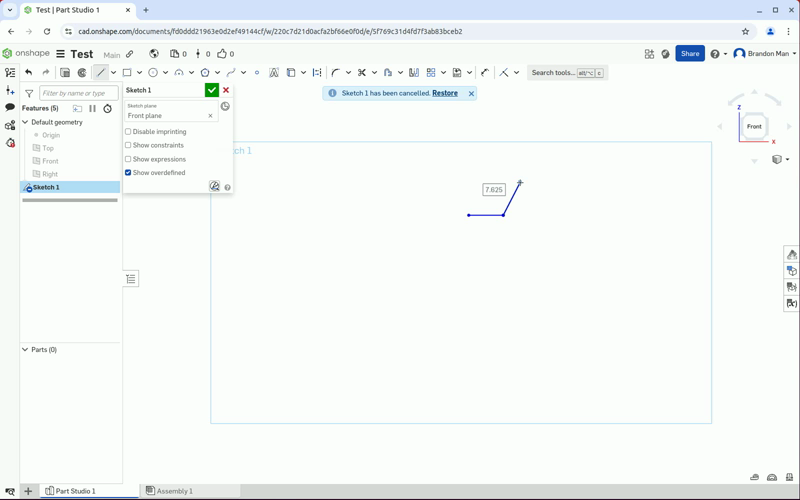
key_down(shift)
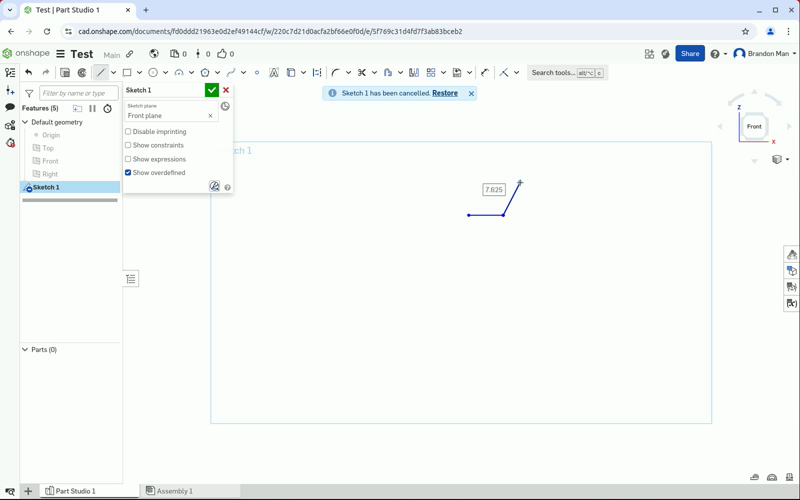
mouse_move(468, 215)
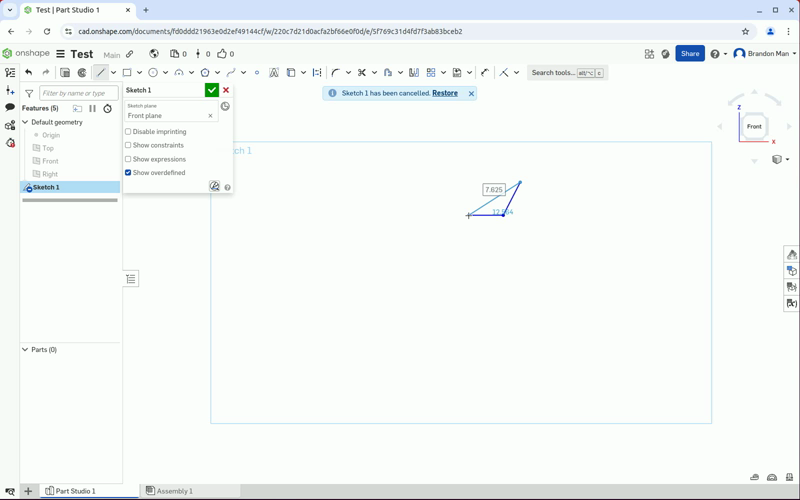
key_up(shift)
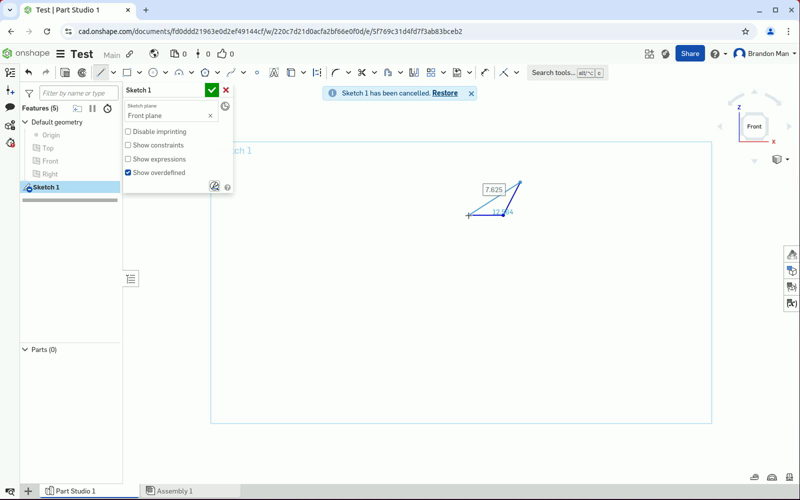
click(468, 215)
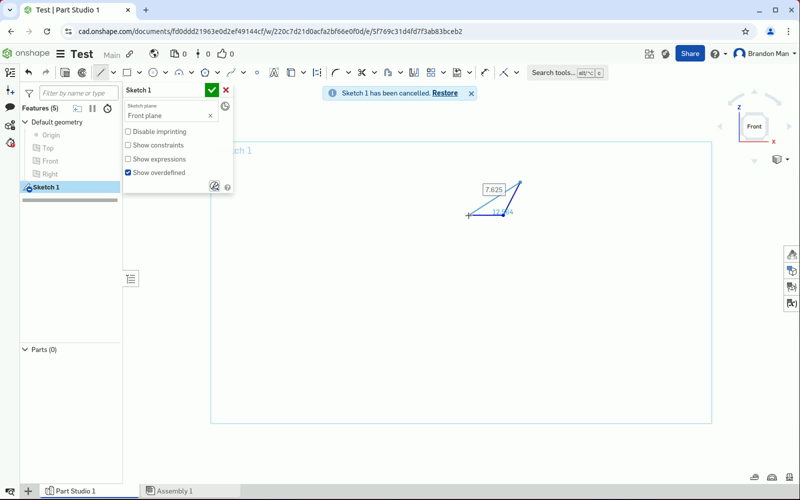
key(esc)
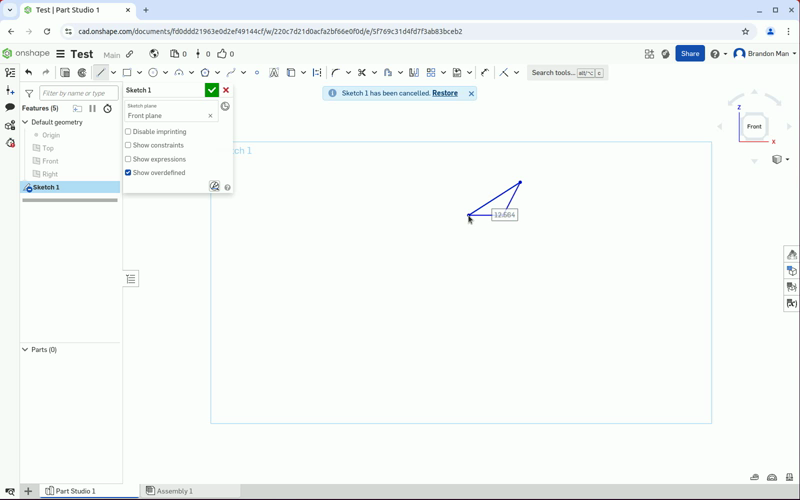
mouse_move(494, 214)
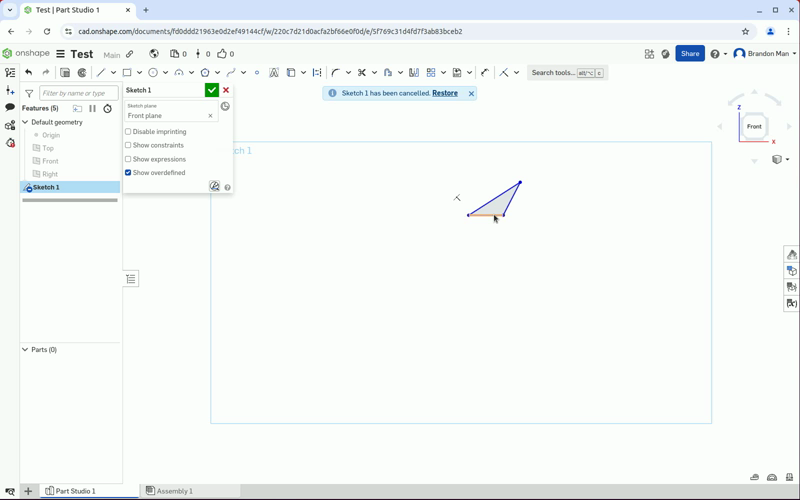
scroll(6)
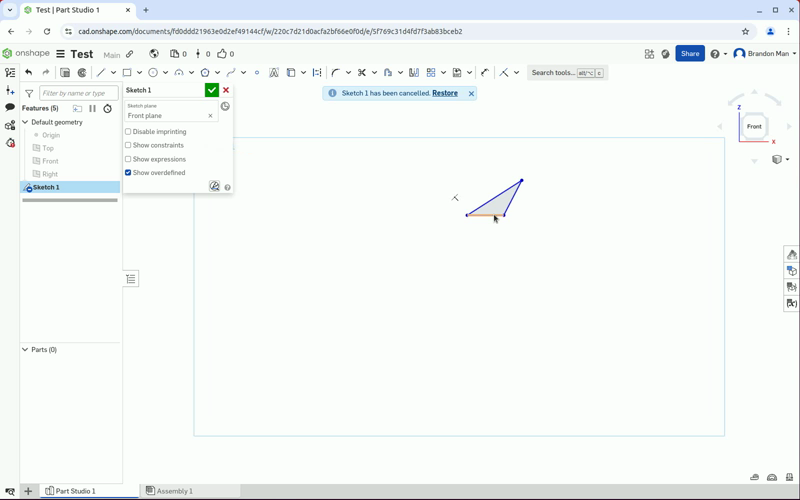
scroll(6)
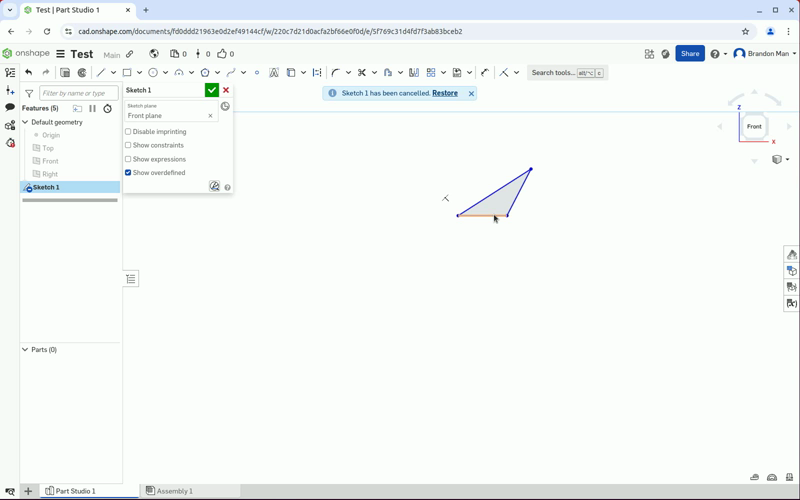
scroll(6)
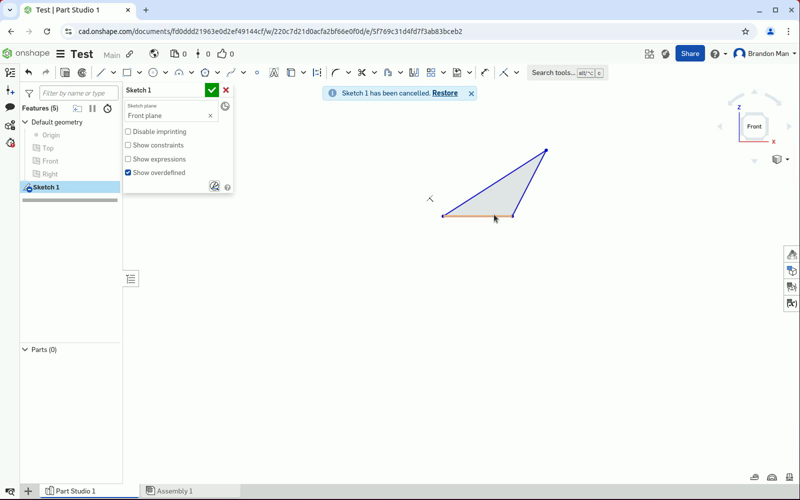
scroll(6)
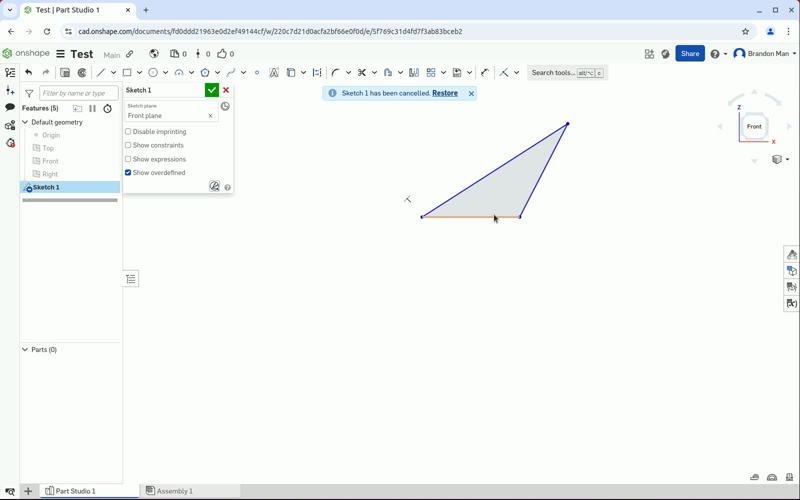
scroll(6)
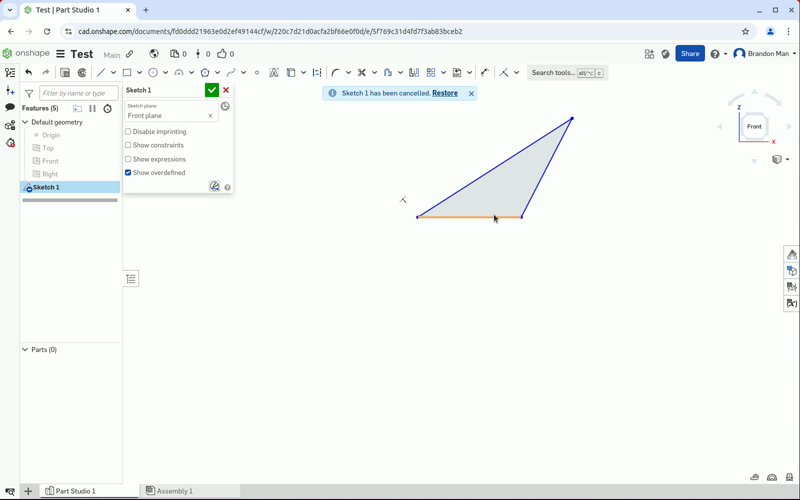
scroll(6)
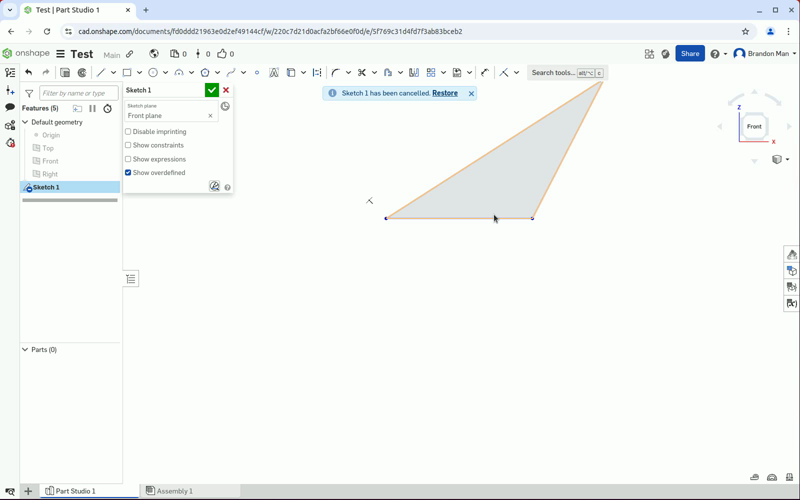
scroll(6)
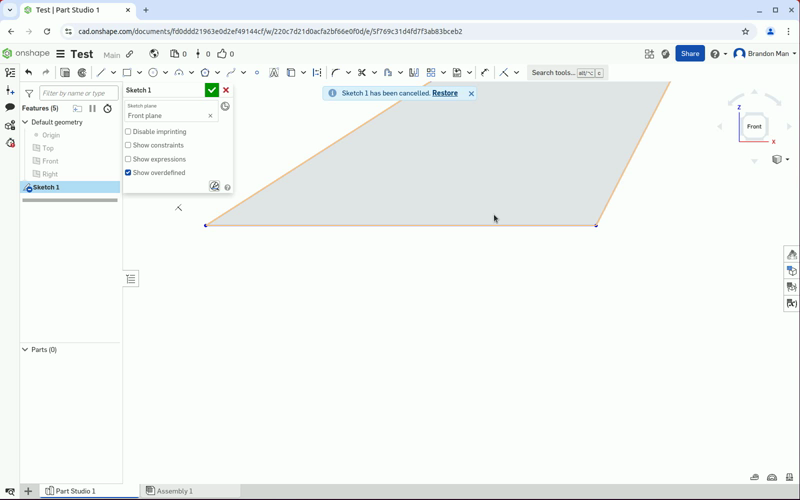
click(494, 214)
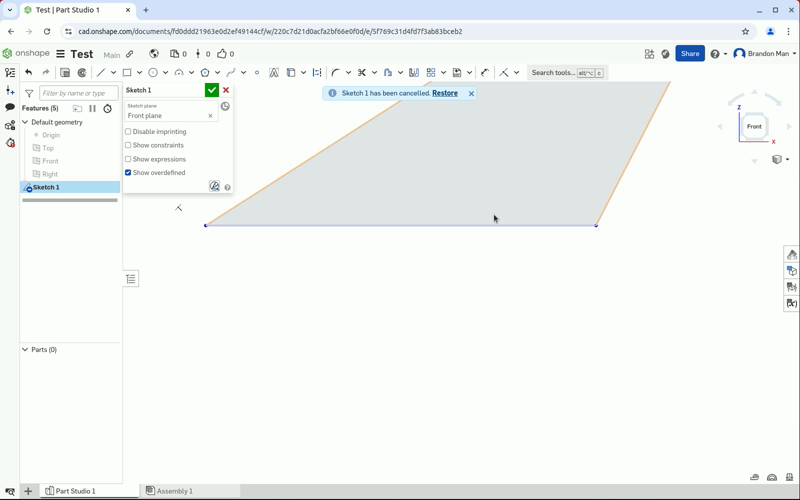
scroll(-6)
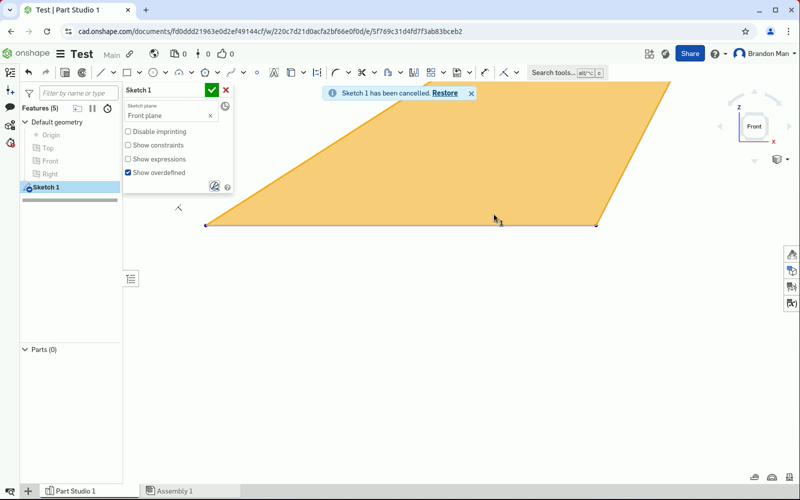
scroll(-6)
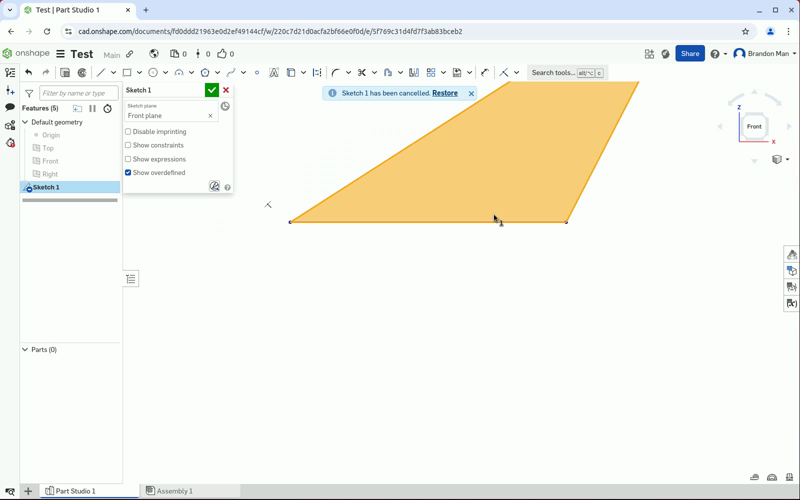
scroll(-6)
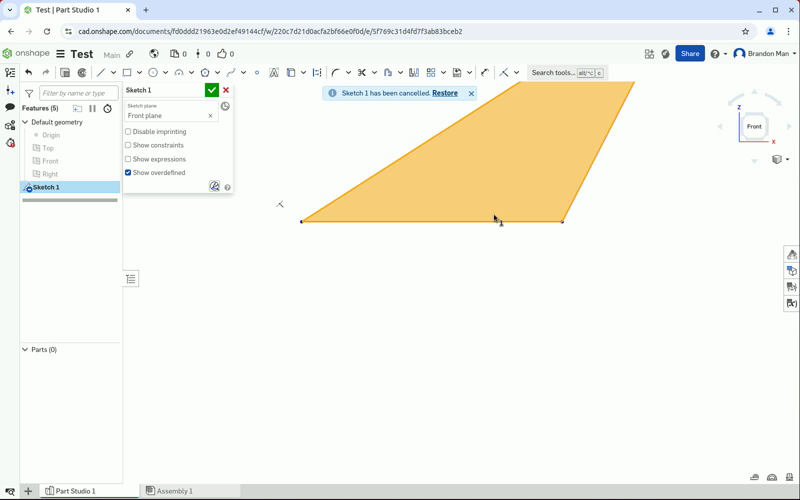
scroll(-6)
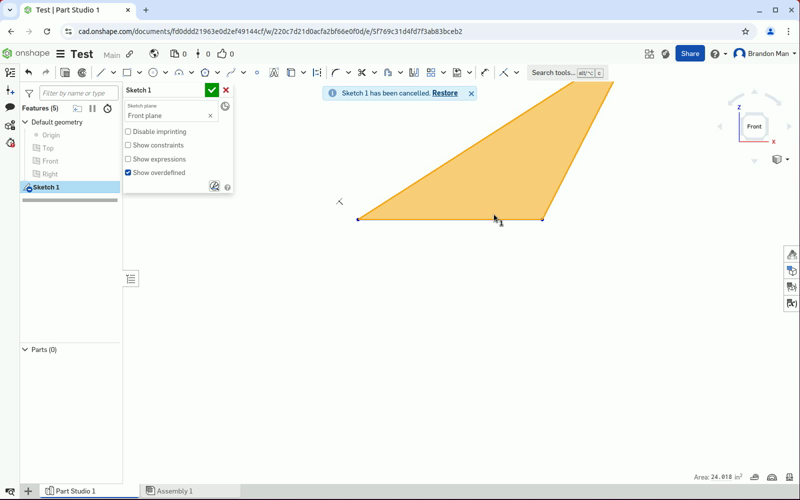
scroll(-6)
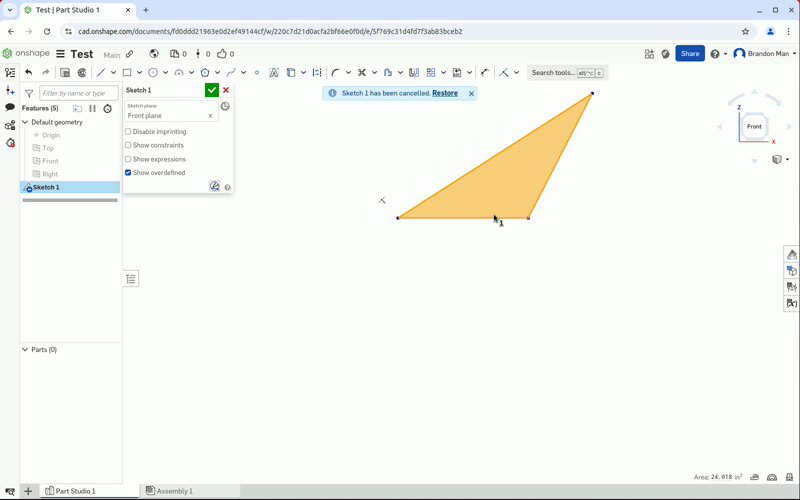
scroll(-6)
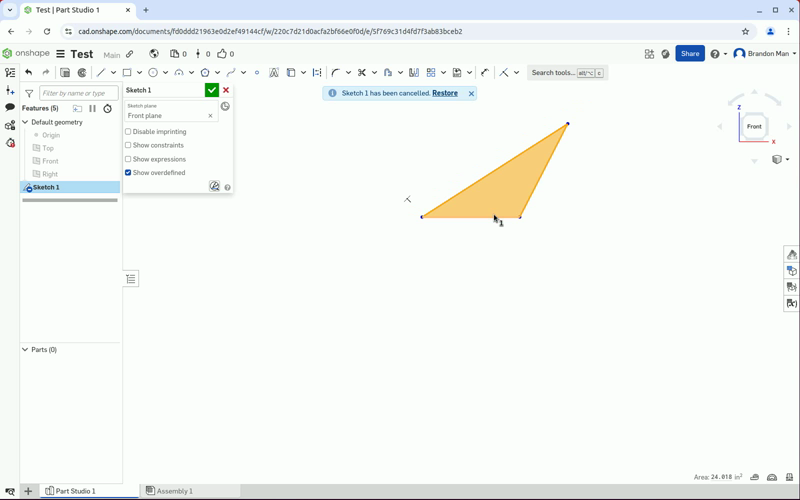
scroll(-6)
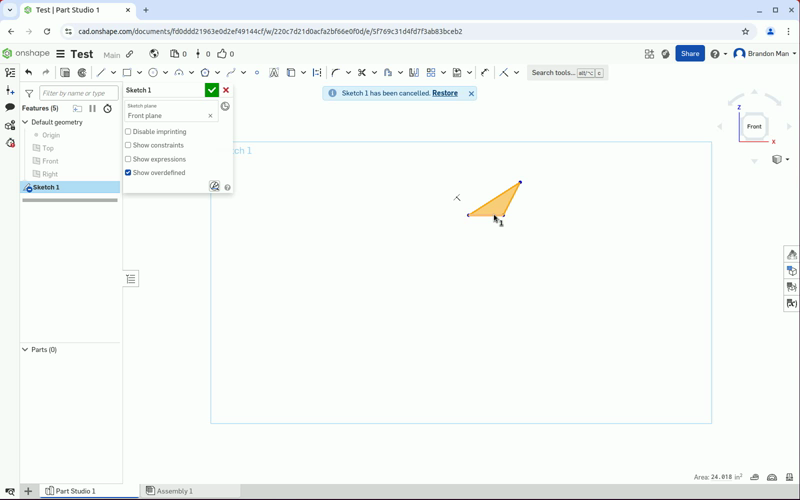
mouse_move(73, 352)
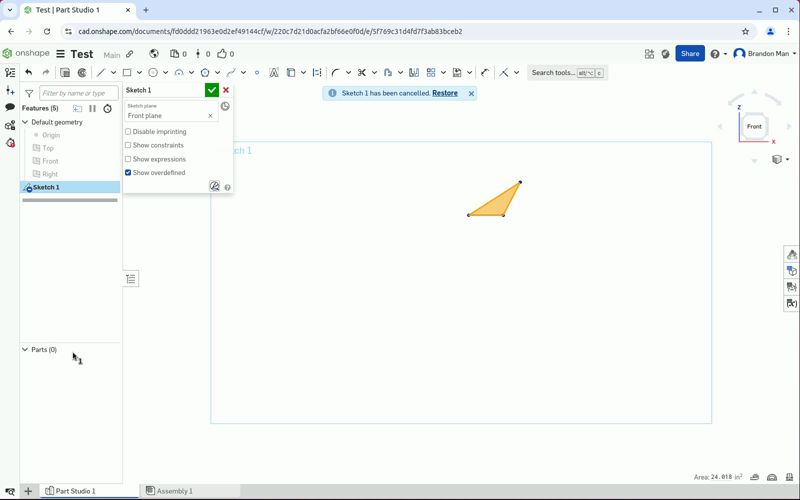
key(shift+y)
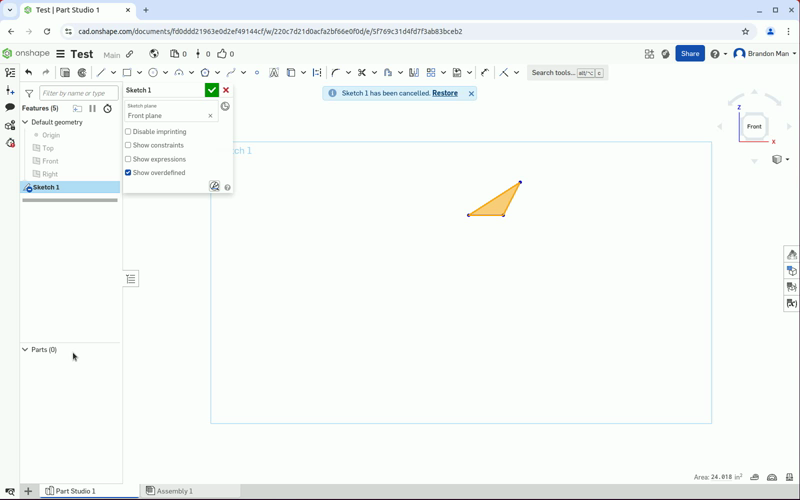
key(shift+e)
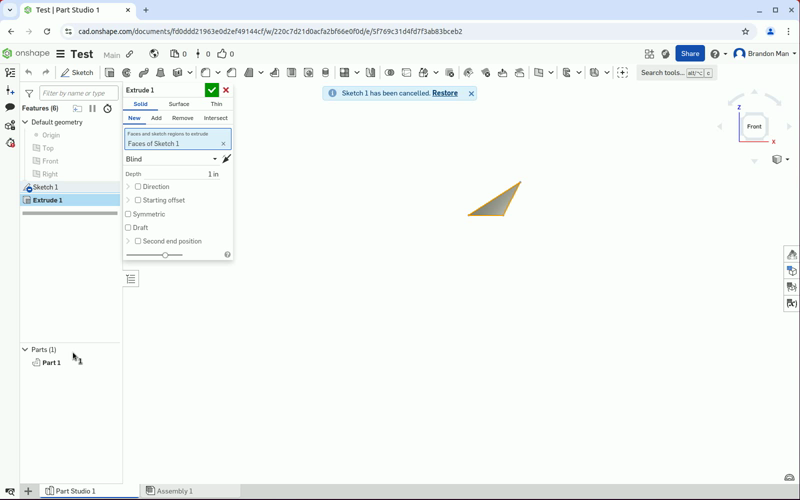
mouse_move(143, 106)
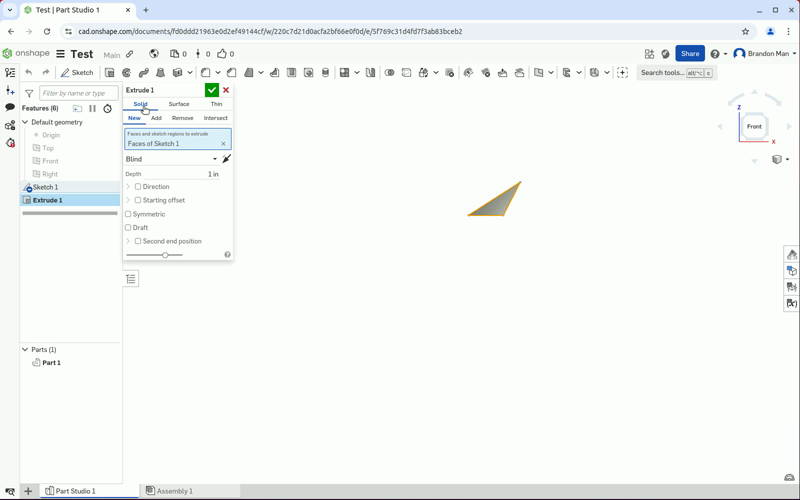
click(143, 106)
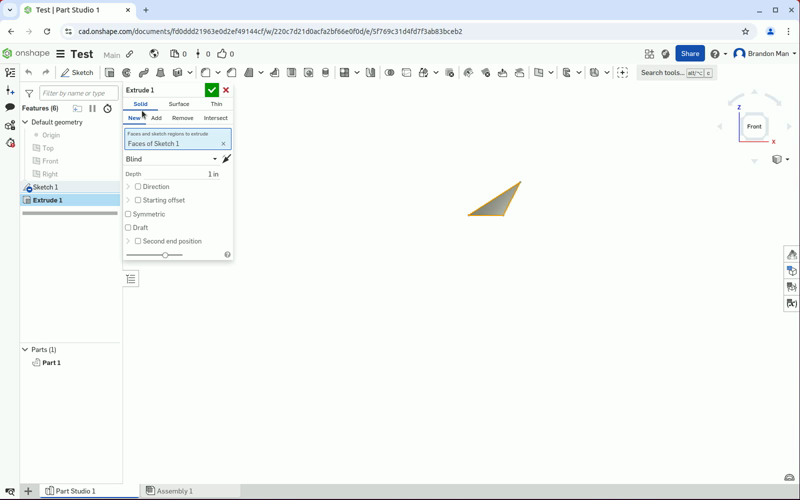
mouse_move(137, 120)
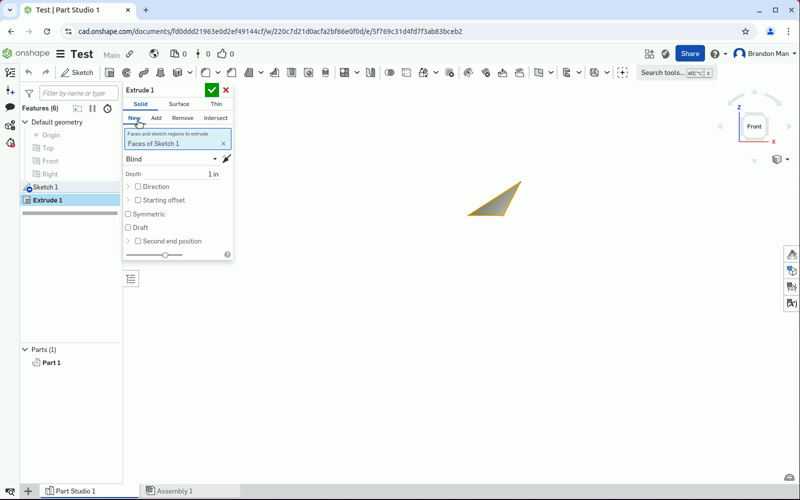
click(137, 120)
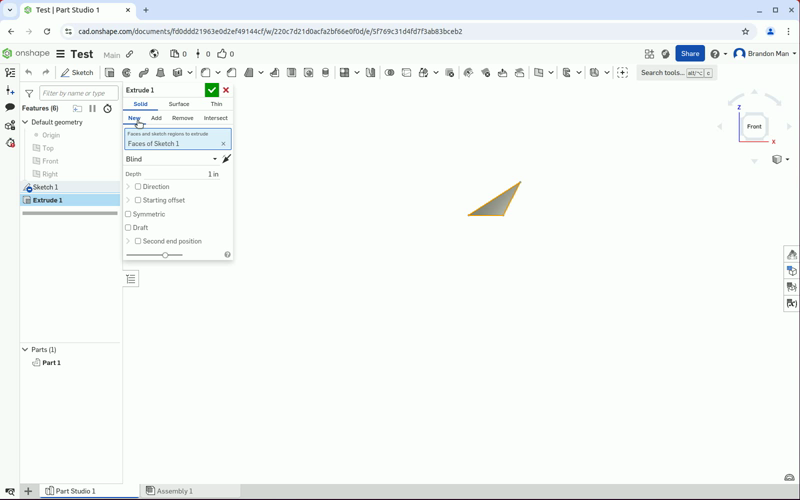
key(tab, 4)
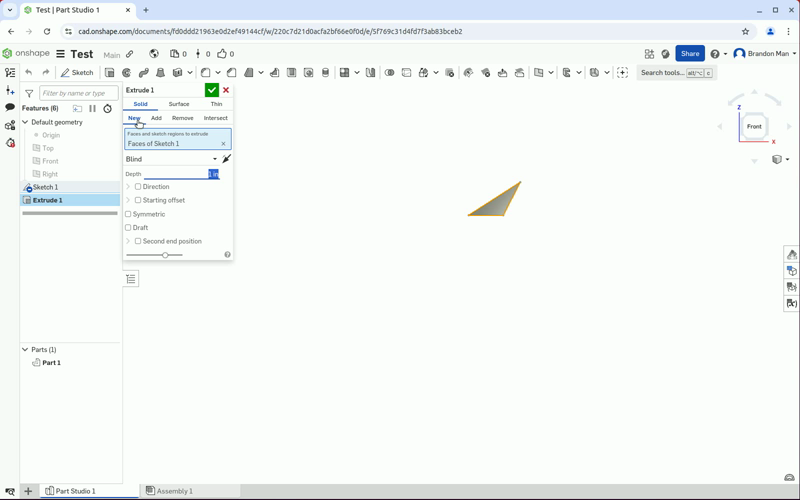
text(10.591)
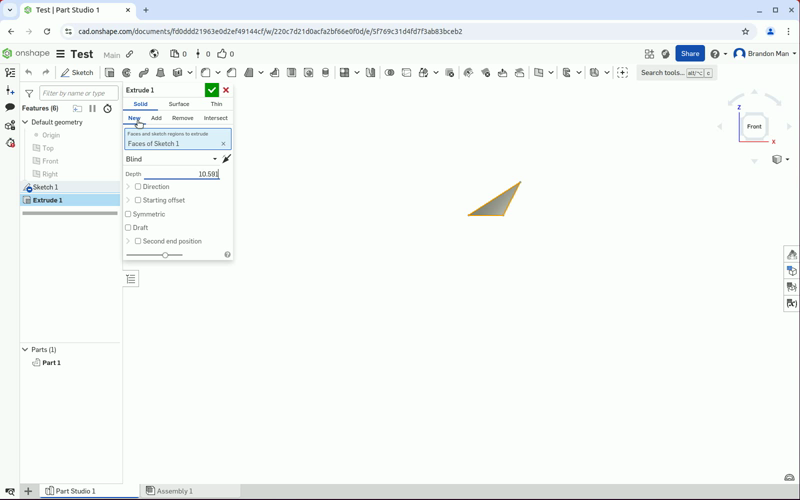
key(enter)
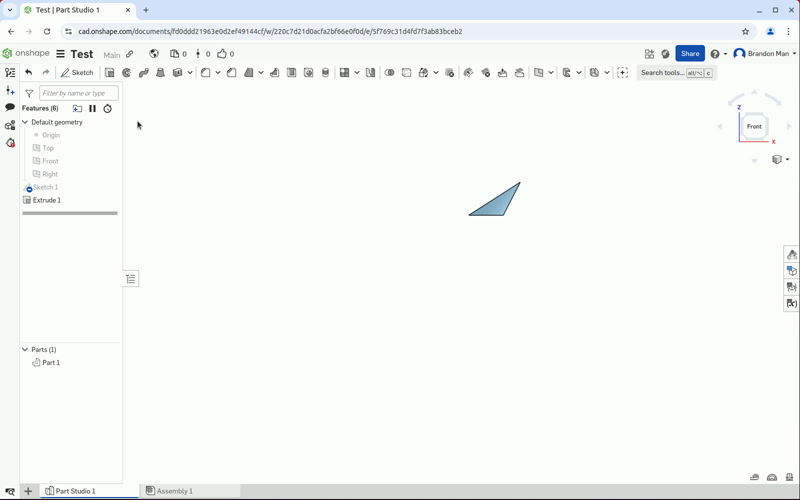
key(shift+h)
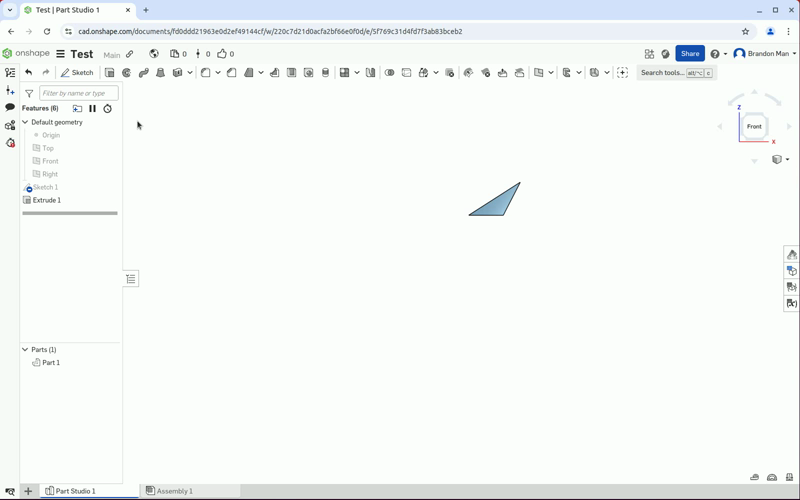
key(shift+h)
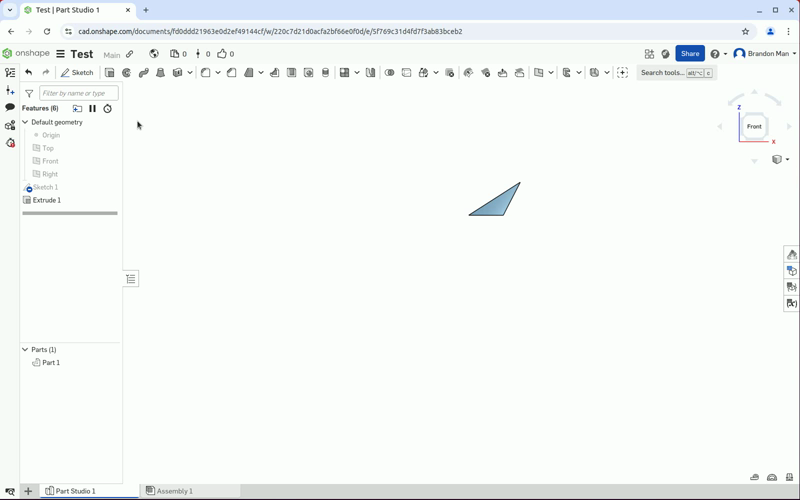
mouse_move(73, 189)
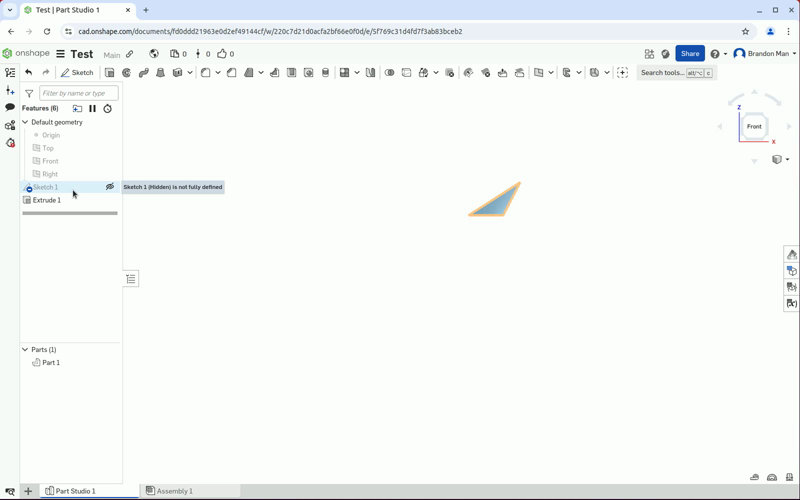
click(73, 189)
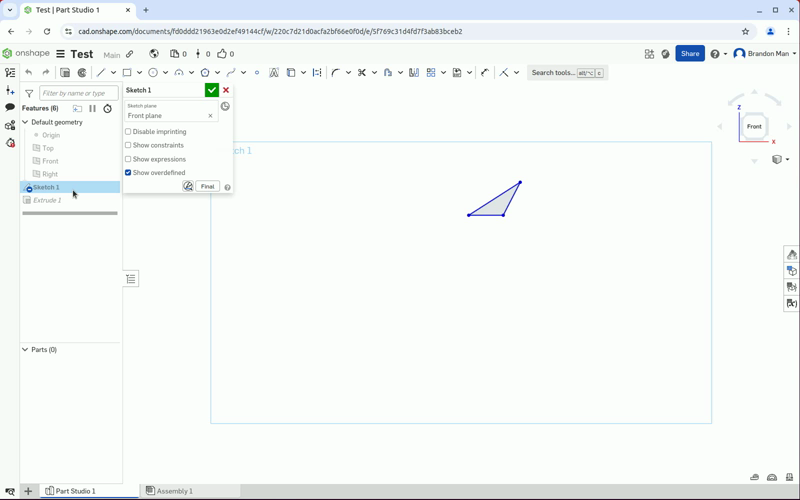
mouse_move(229, 92)
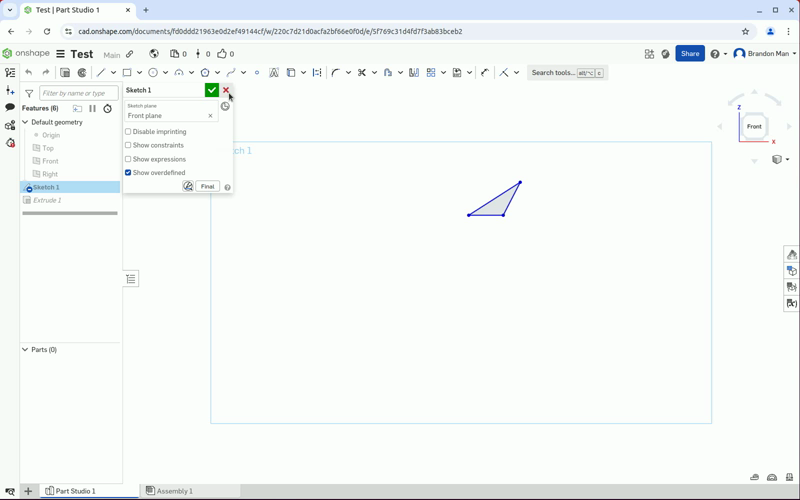
click(229, 92)
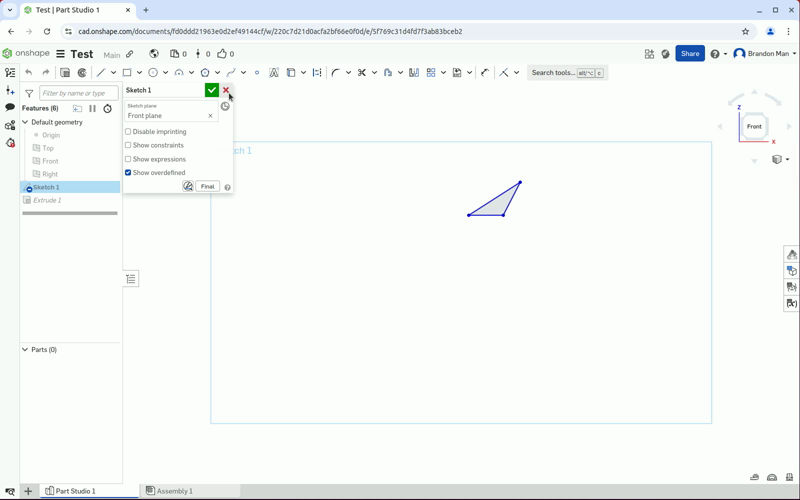
key(shift+s)
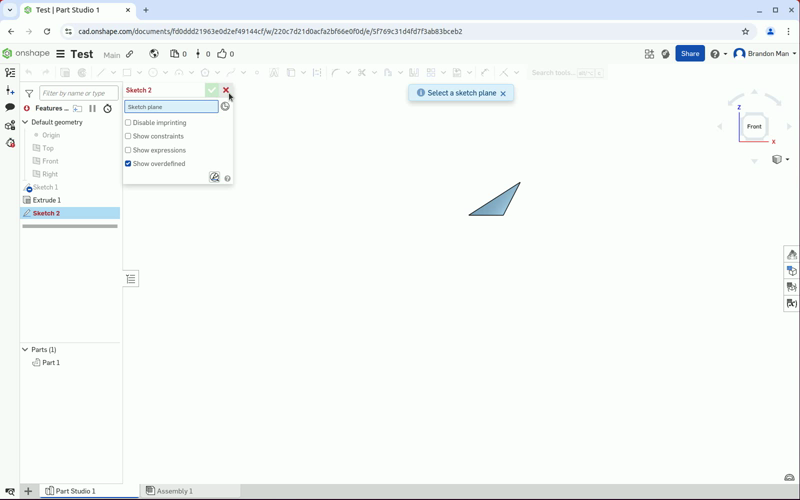
mouse_move(73, 163)
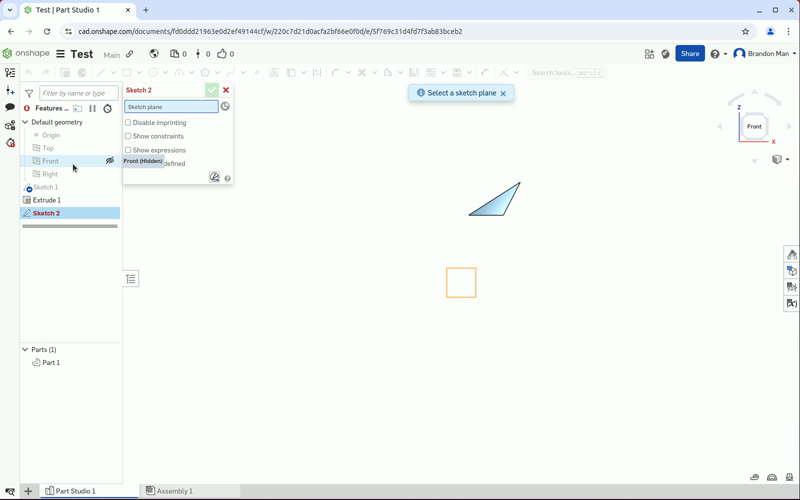
click(73, 163)
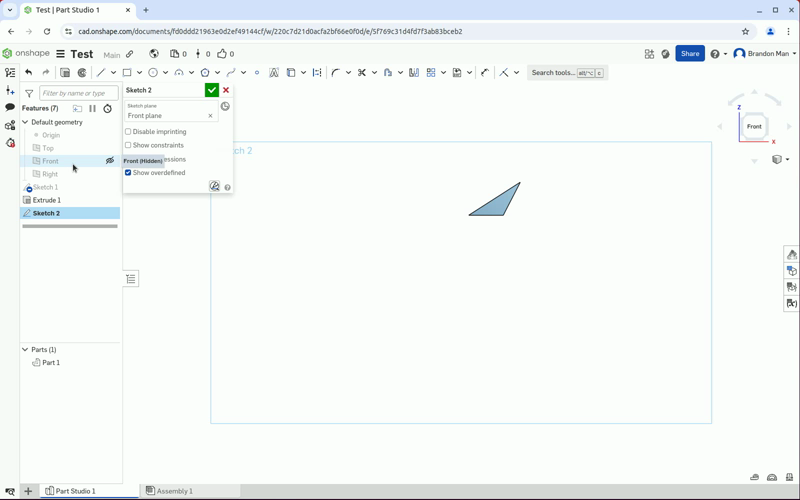
mouse_move(73, 352)
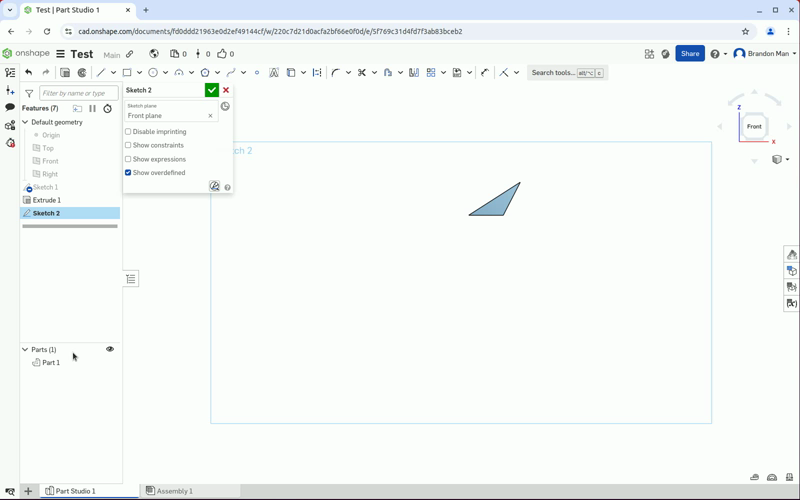
key(y)
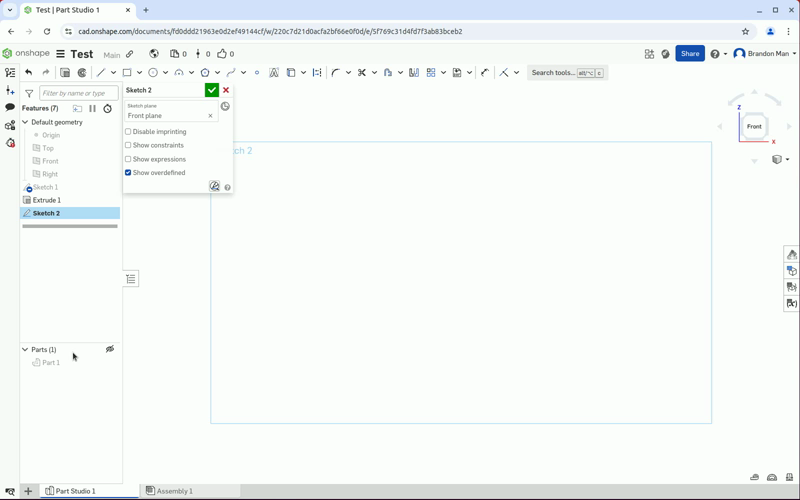
key(l)
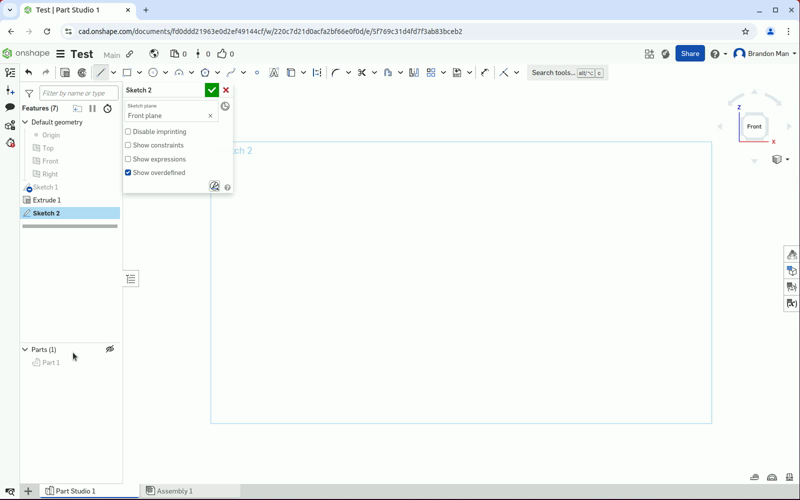
key_down(shift)
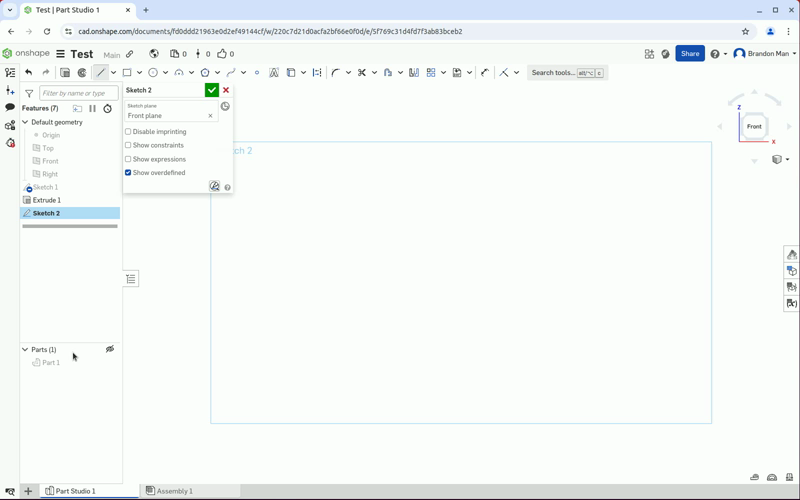
mouse_move(391, 170)
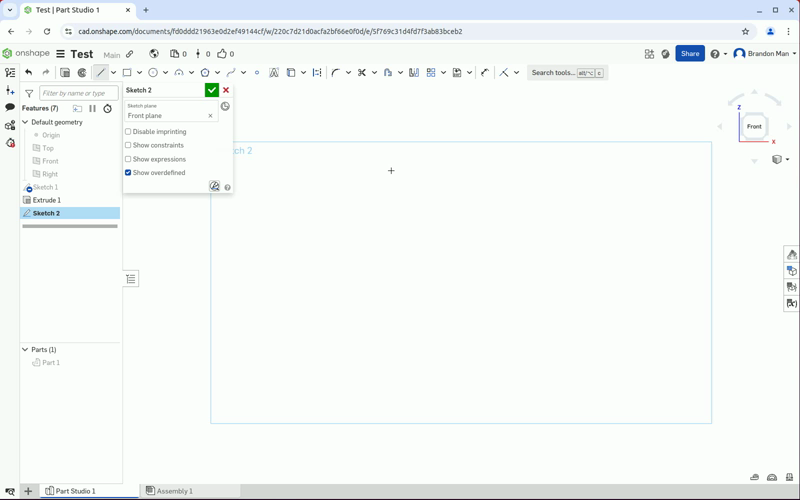
click(391, 170)
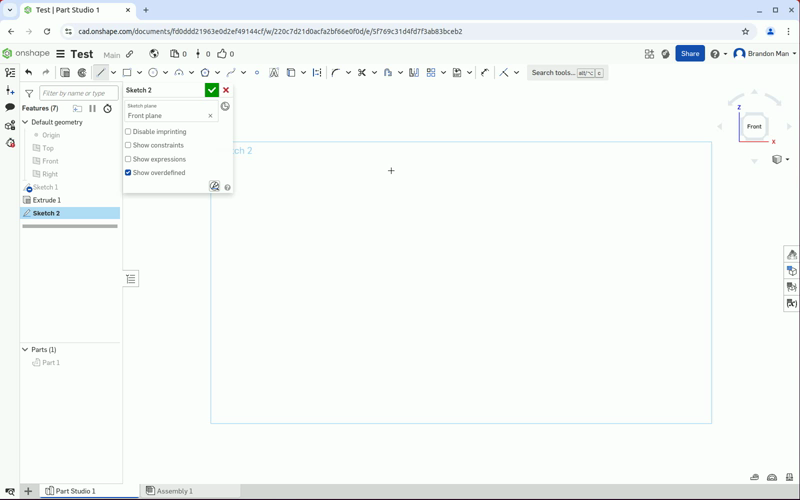
key_up(shift)
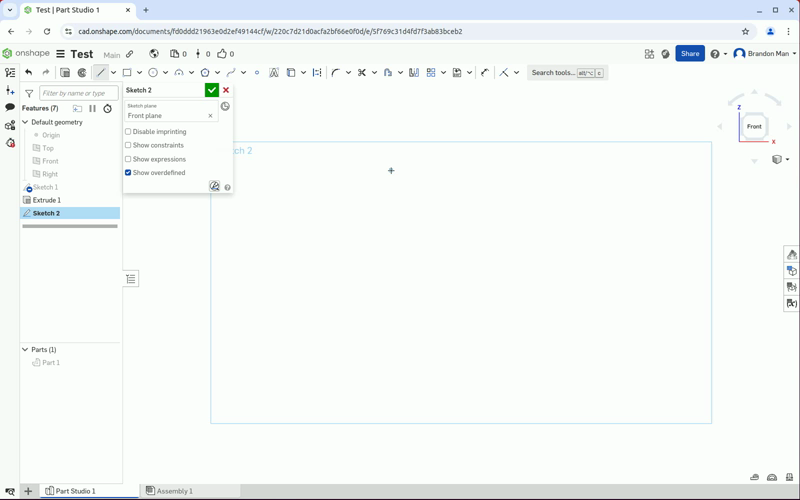
key_down(shift)
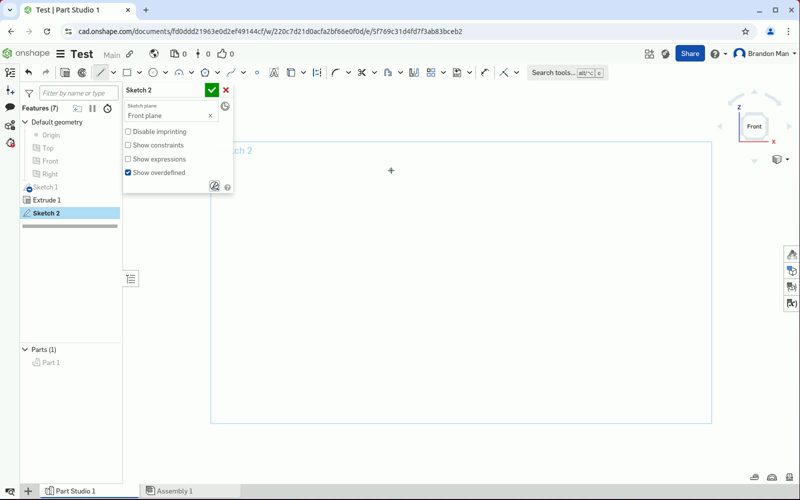
mouse_move(421, 170)
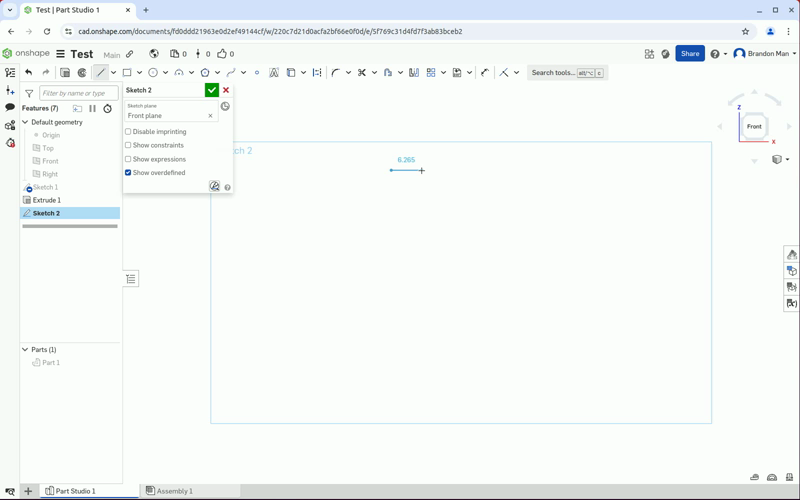
mouse_move(436, 208)
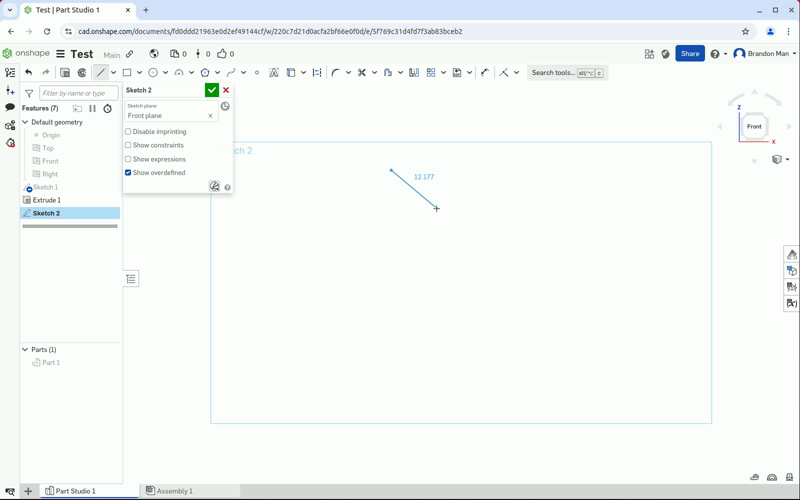
click(436, 208)
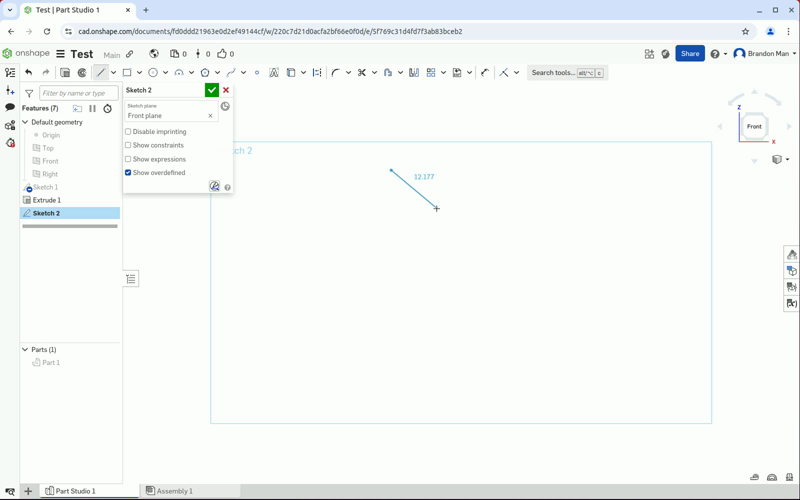
key_up(shift)
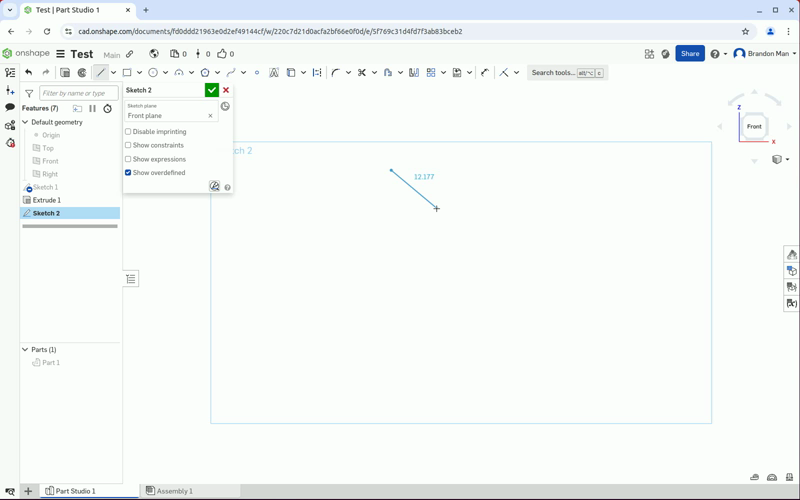
key_down(shift)
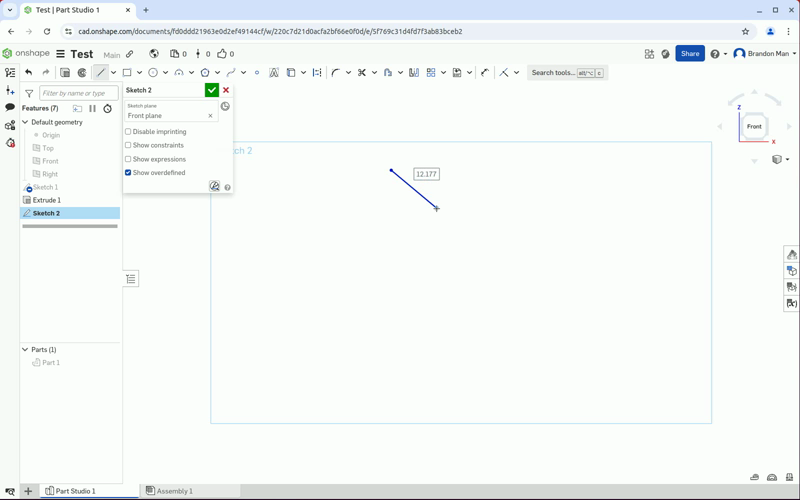
mouse_move(519, 182)
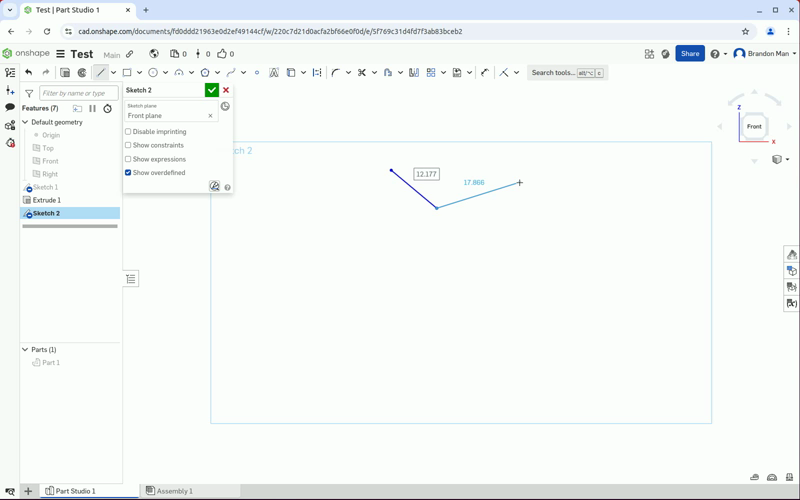
click(519, 182)
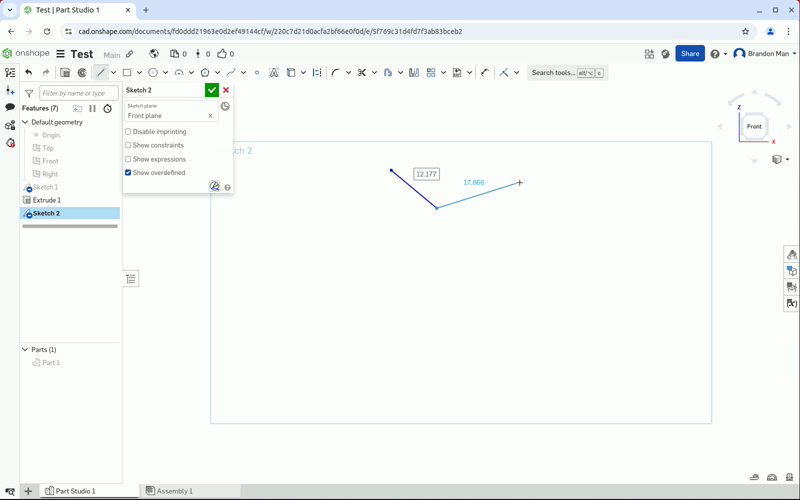
key_up(shift)
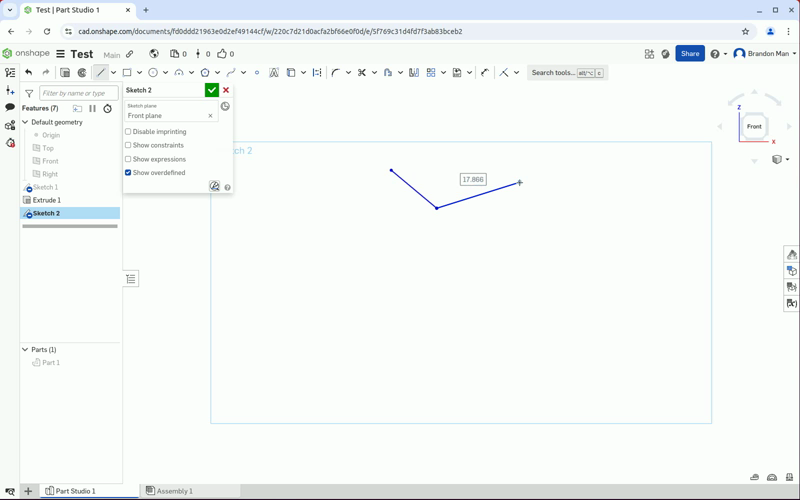
key_down(shift)
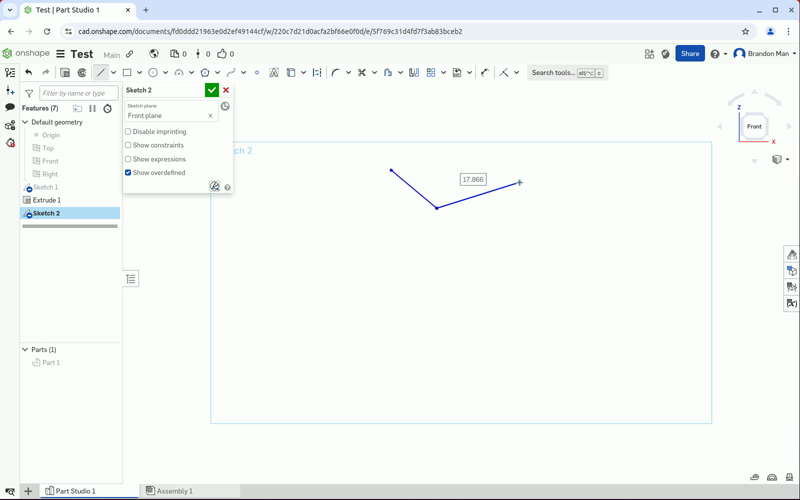
mouse_move(549, 182)
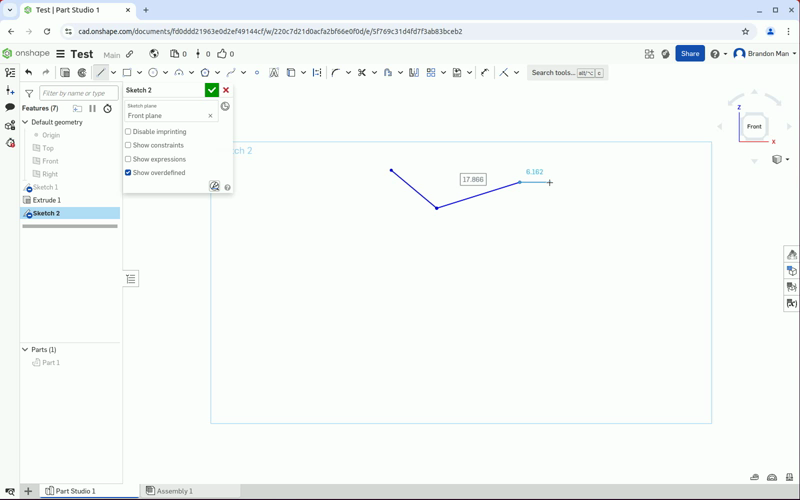
mouse_move(556, 170)
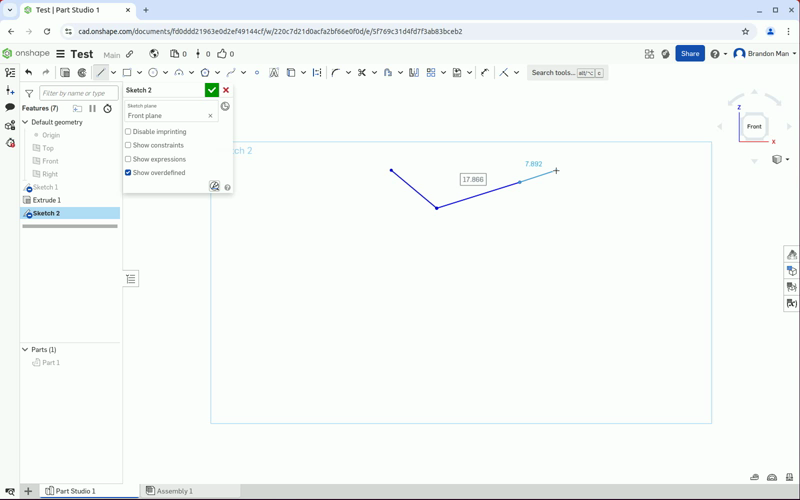
click(556, 170)
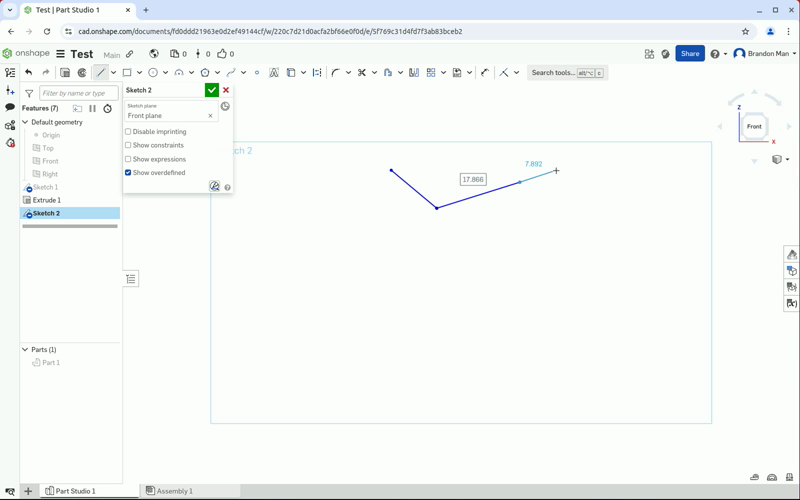
key_up(shift)
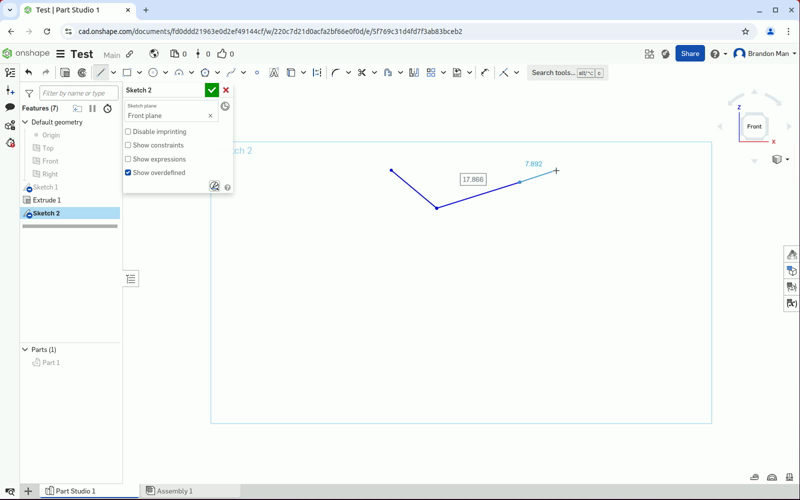
key_down(shift)
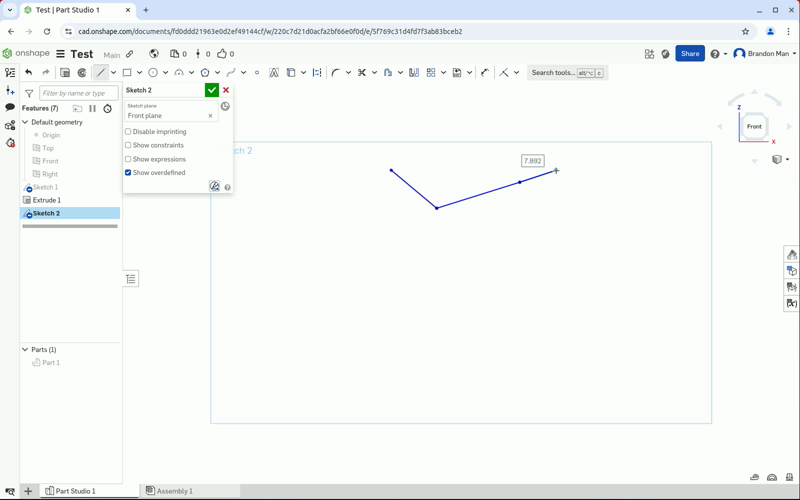
mouse_move(391, 170)
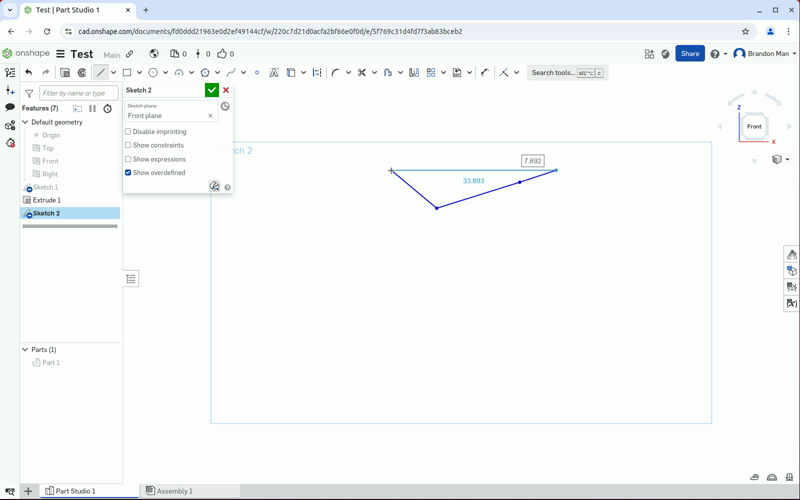
key_up(shift)
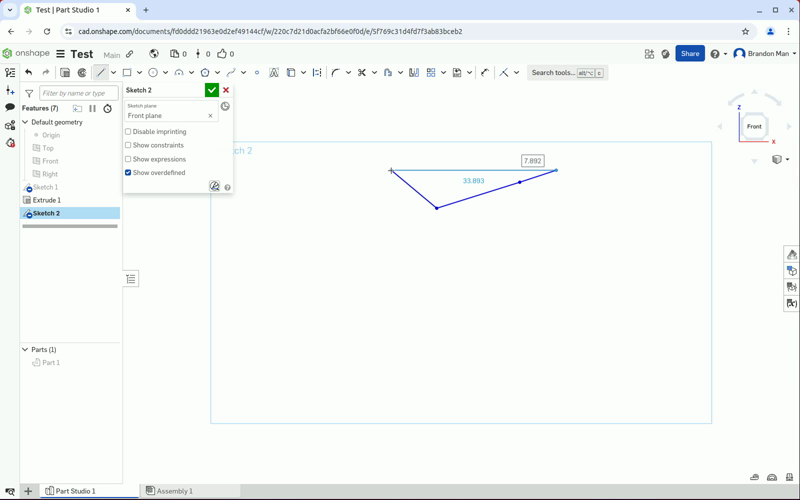
click(391, 170)
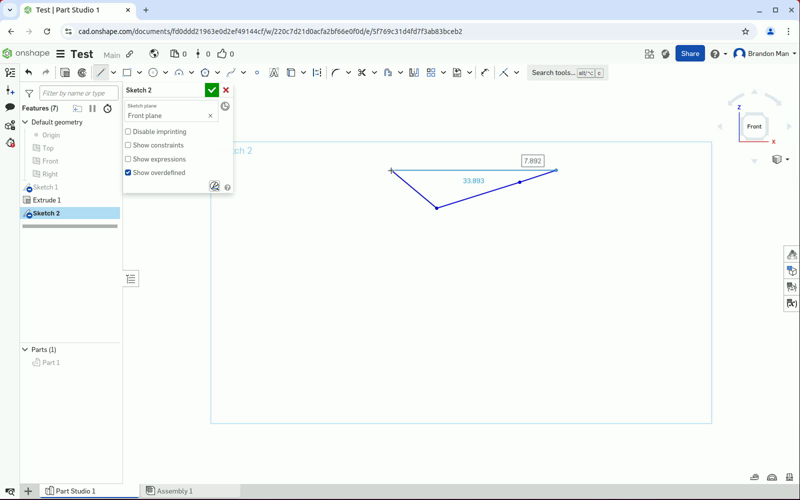
key(esc)
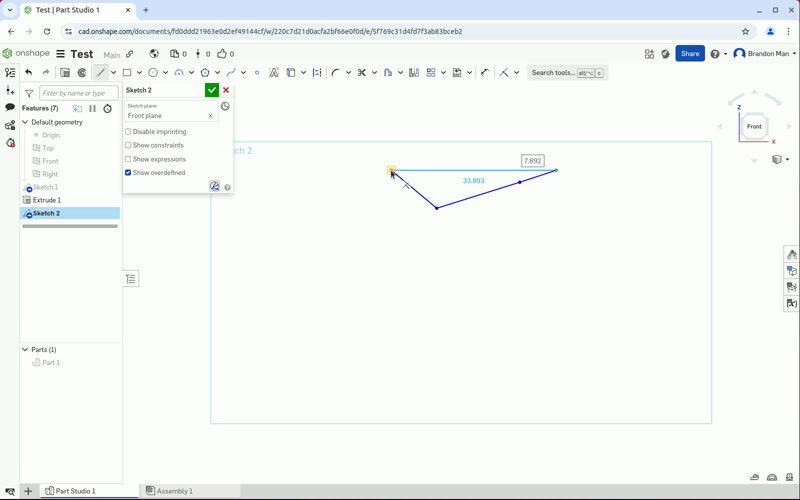
mouse_move(443, 184)
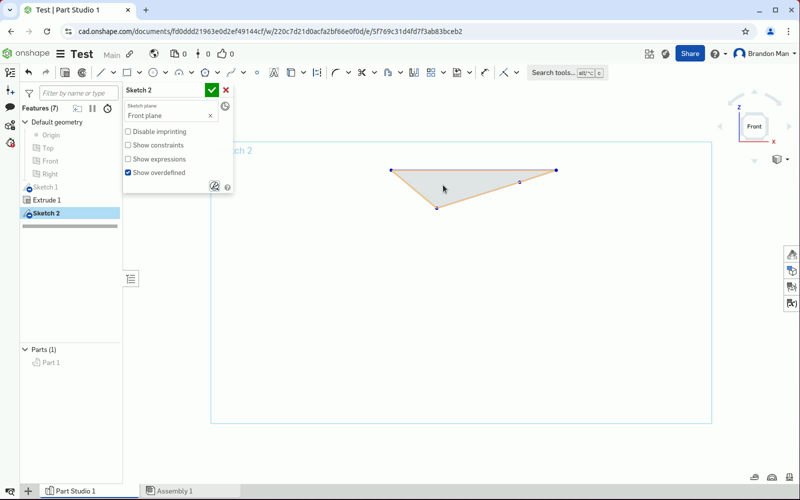
click(443, 184)
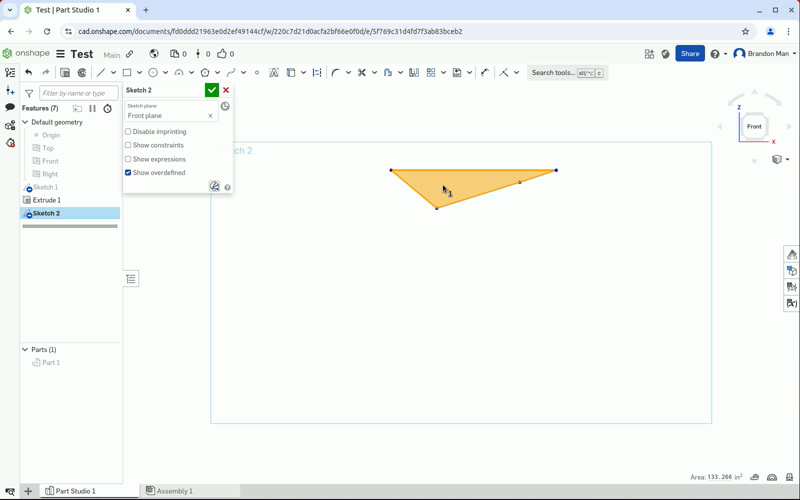
mouse_move(73, 352)
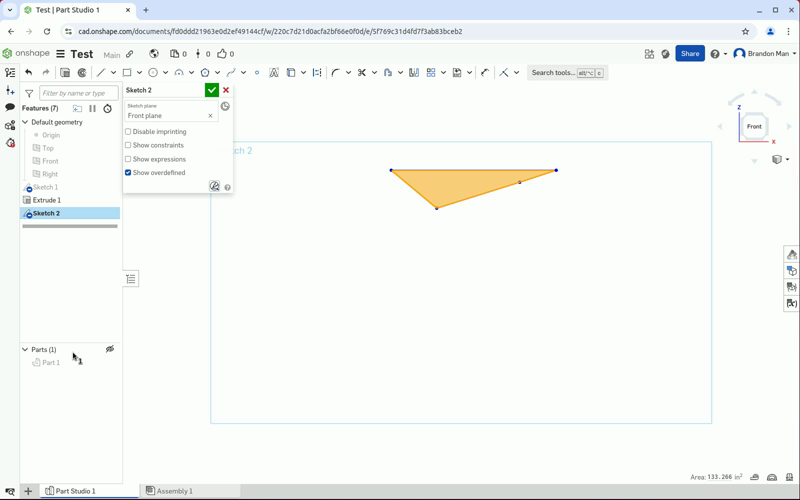
key(shift+y)
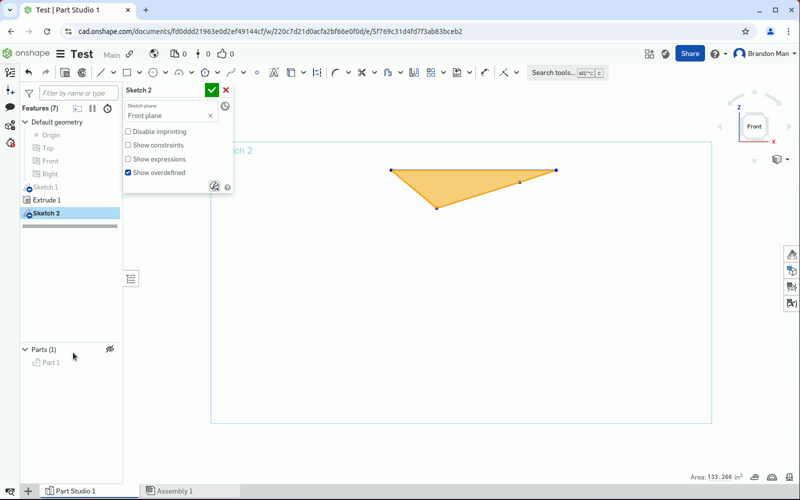
key(shift+e)
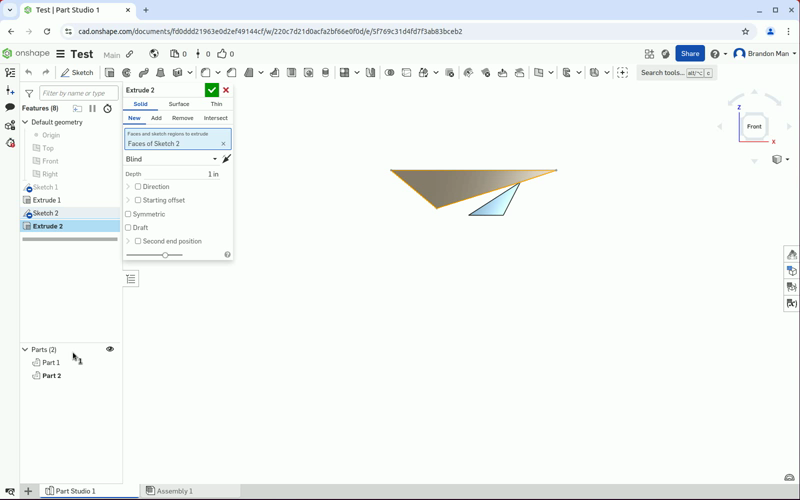
mouse_move(143, 106)
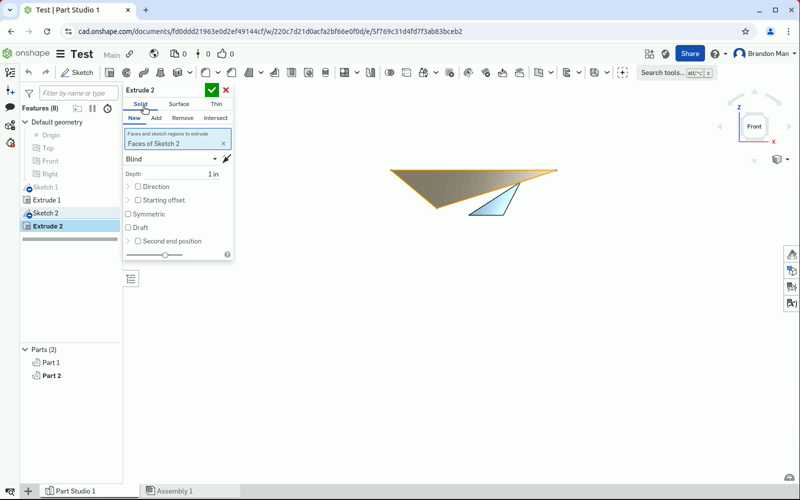
click(143, 106)
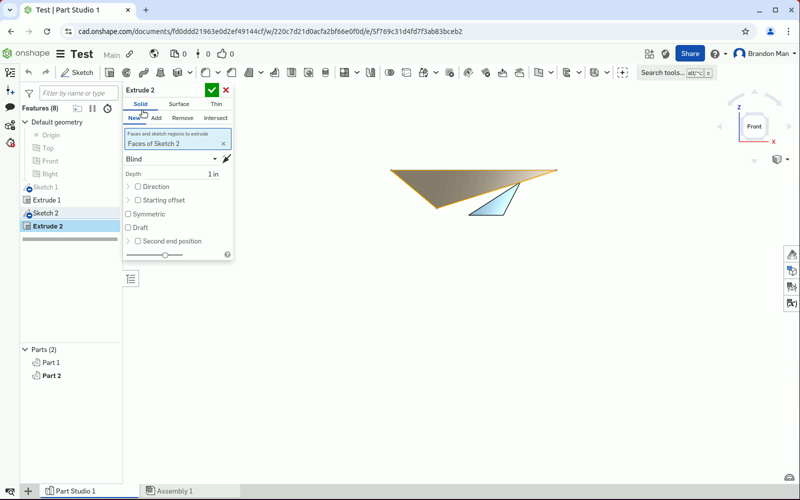
mouse_move(137, 120)
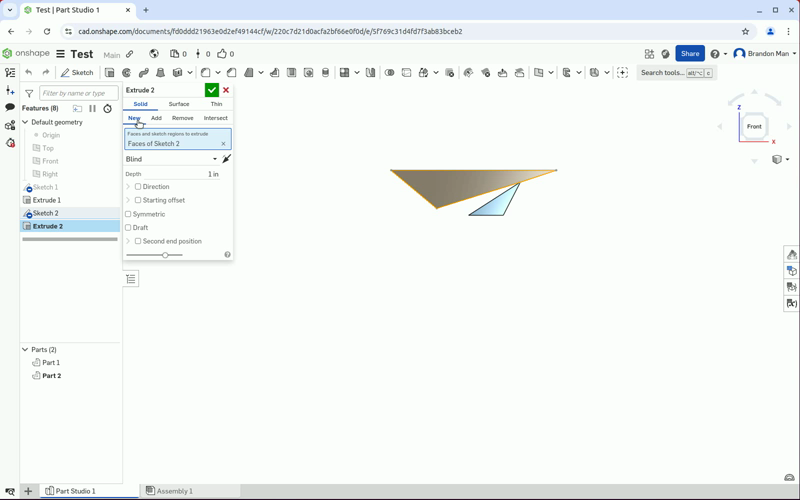
click(137, 120)
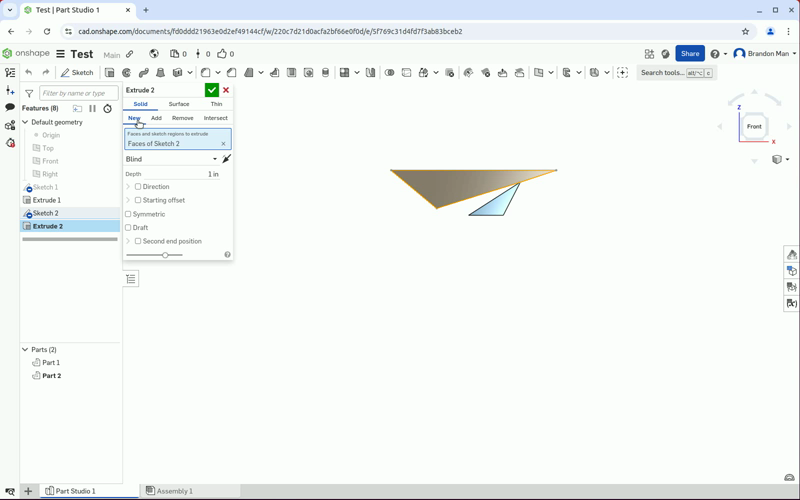
key(tab, 4)
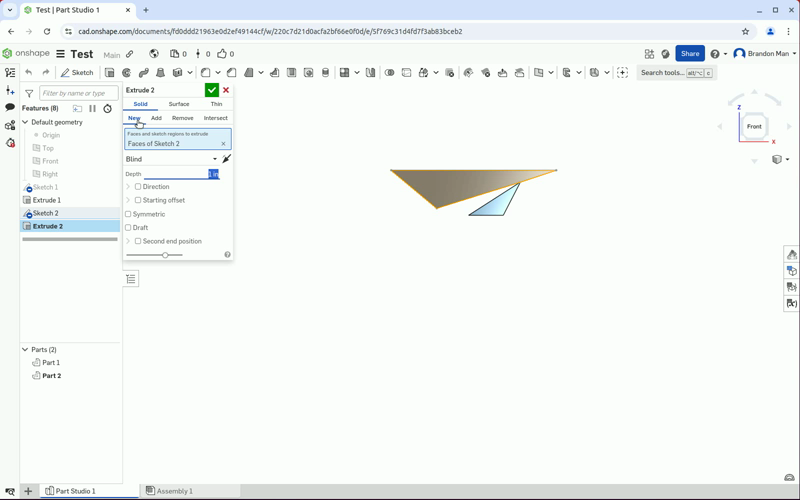
text(10.591)
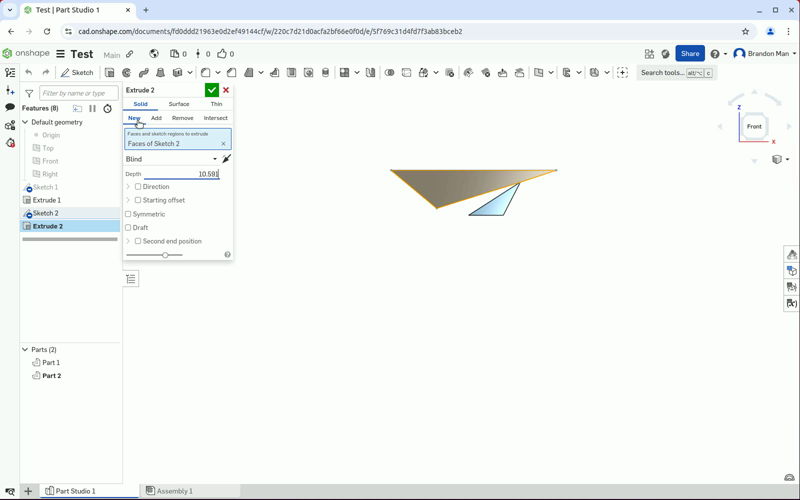
key(enter)
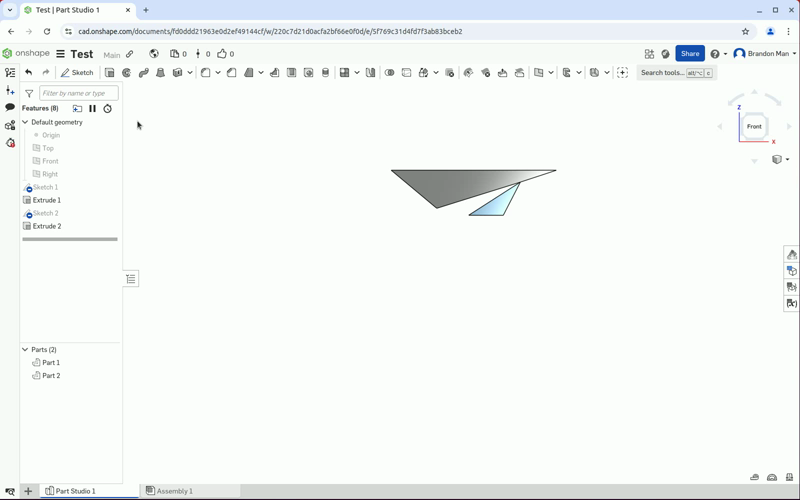
key(shift+h)
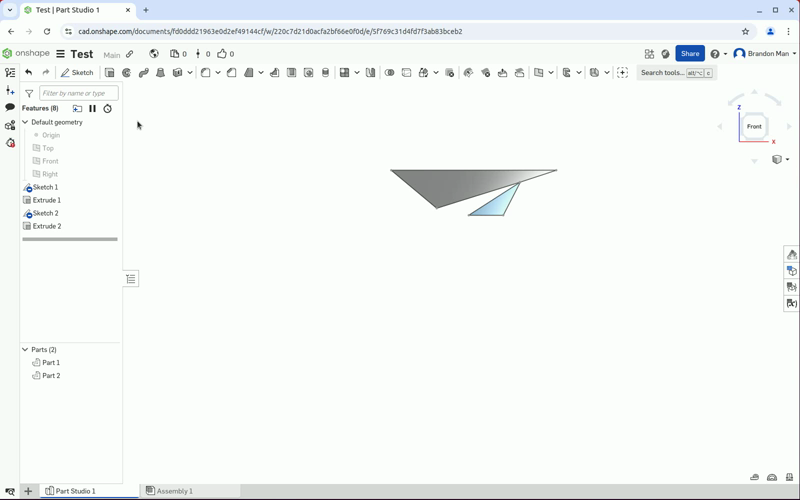
key(shift+h)
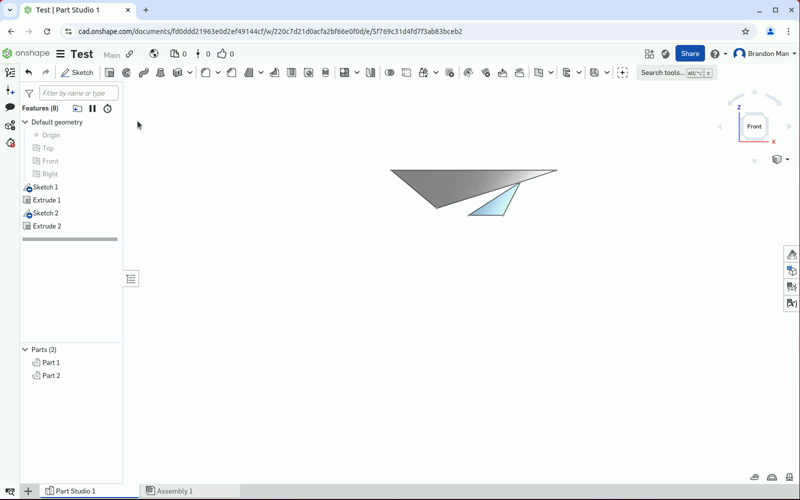
key(shift+7)
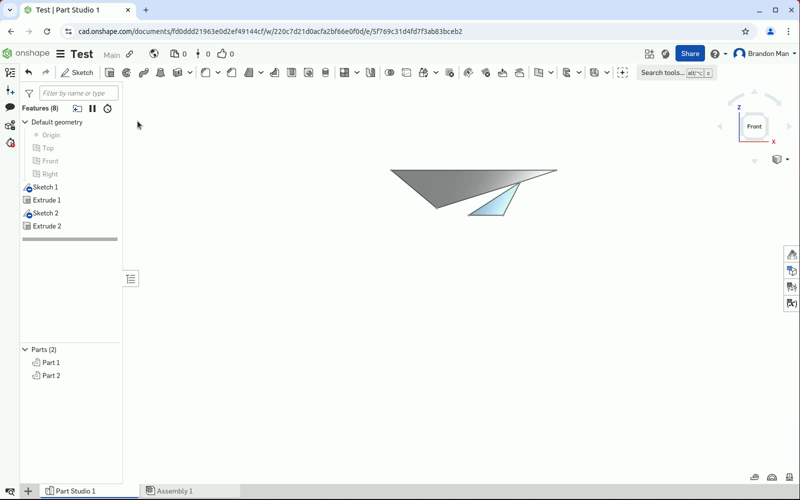
key(left, 2)
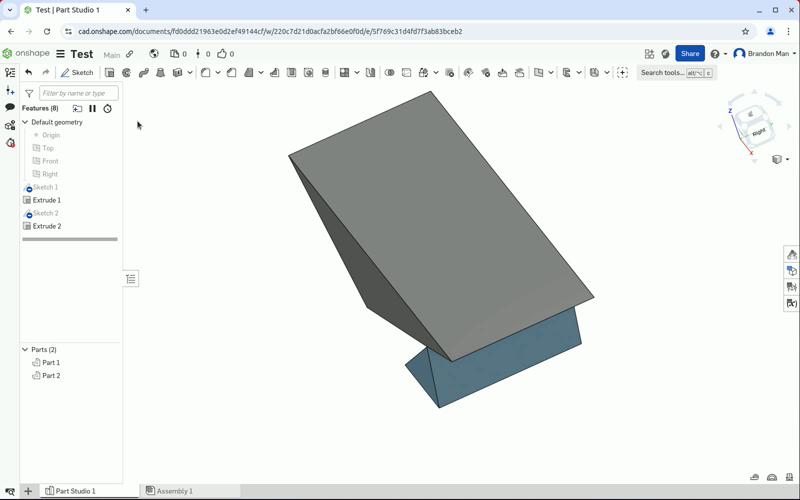
key(down, 2)
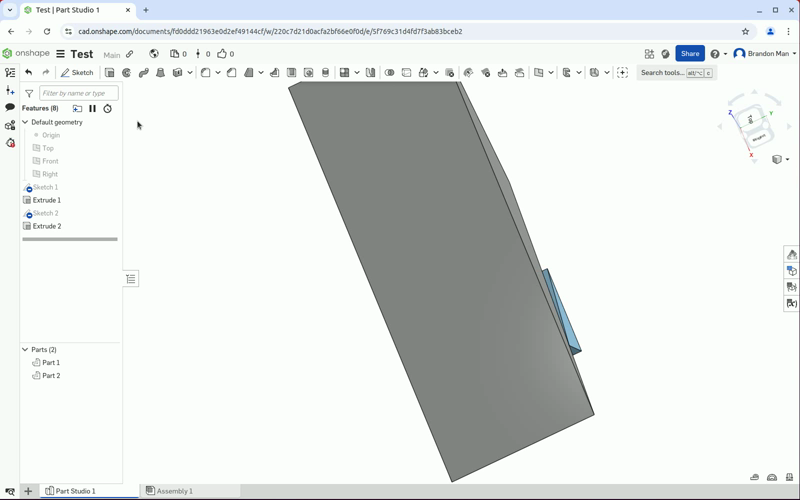
key(up, 2)
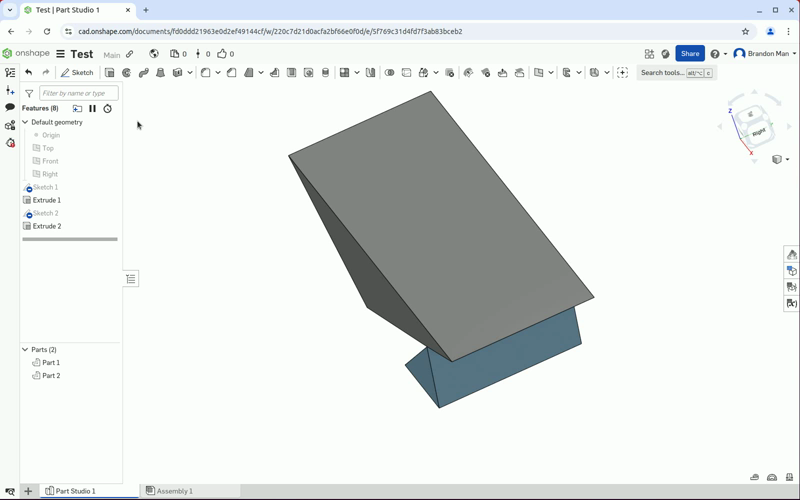
key(right, 2)
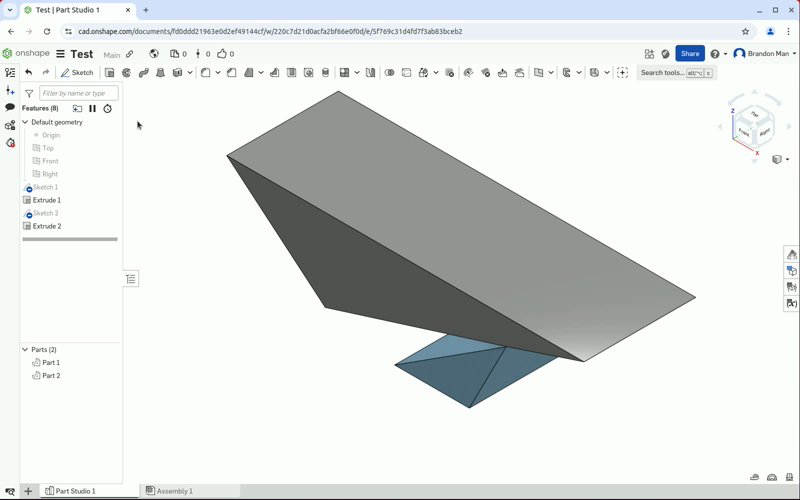
mouse_move(73, 189)
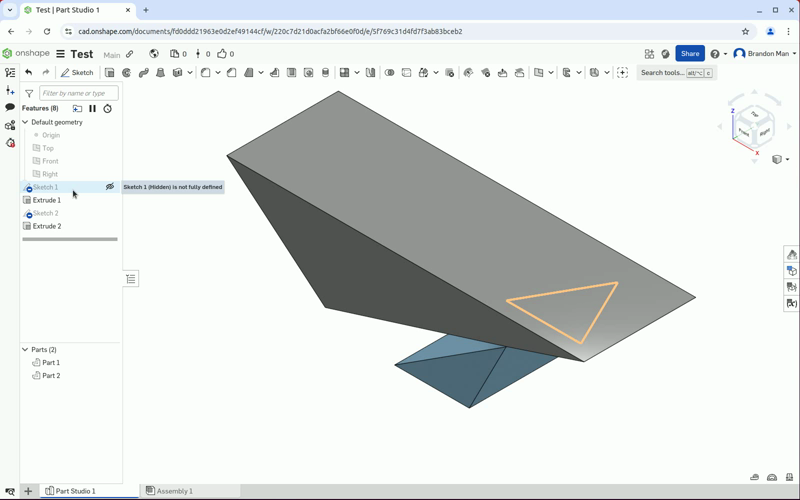
click(73, 189)